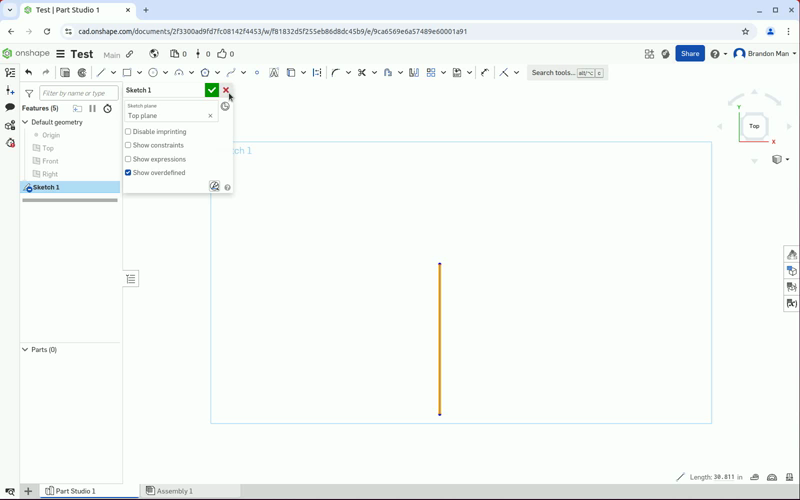
key(shift+h)
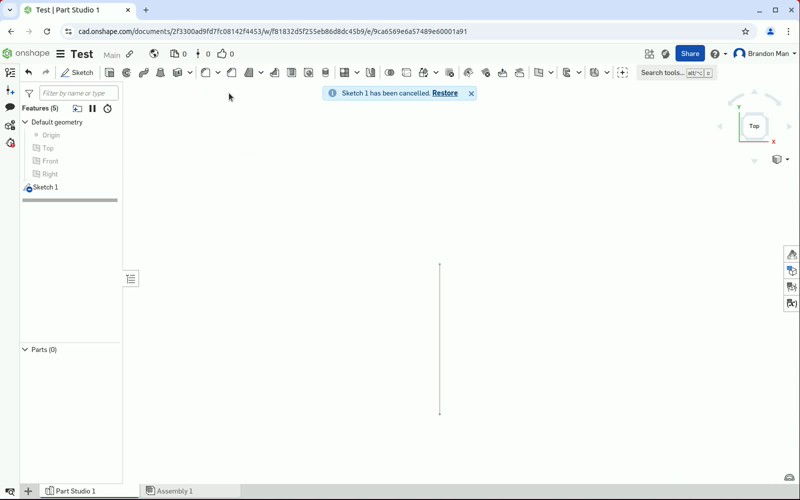
key(shift+s)
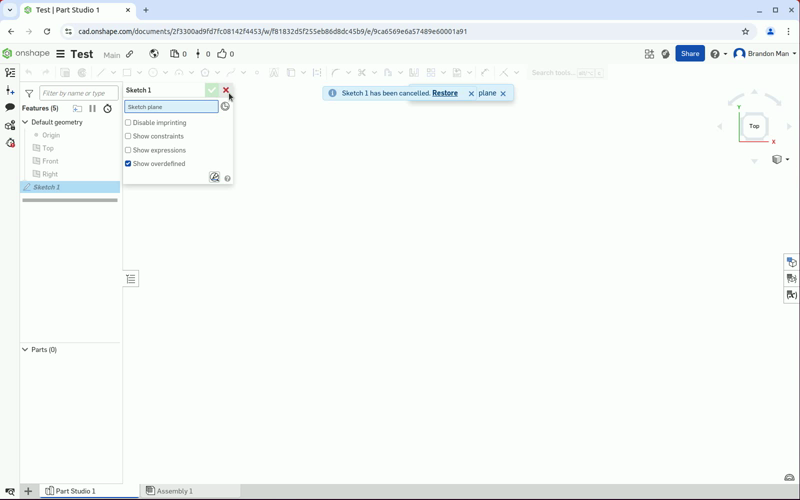
mouse_move(73, 150)
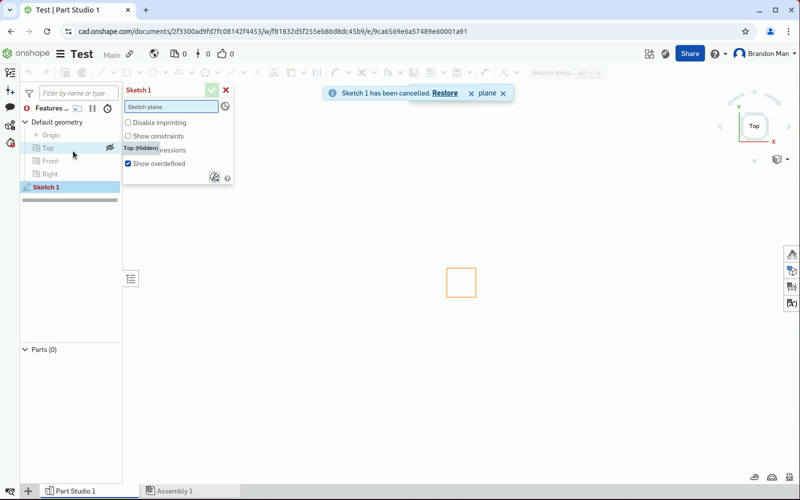
click(73, 150)
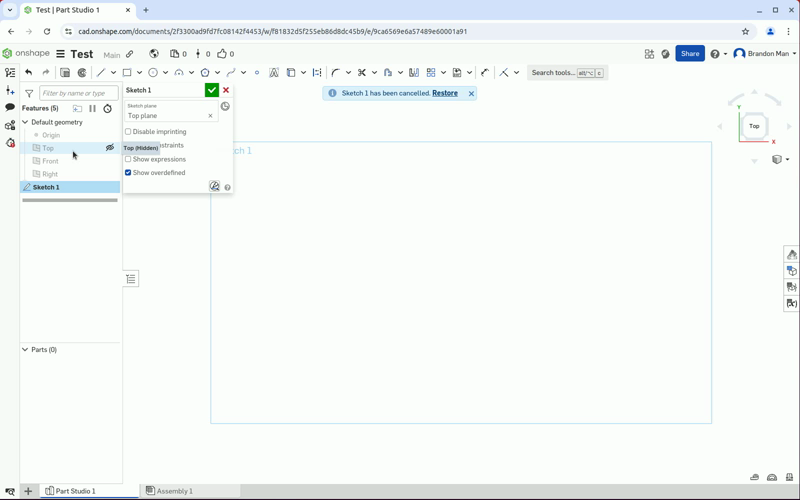
mouse_move(73, 352)
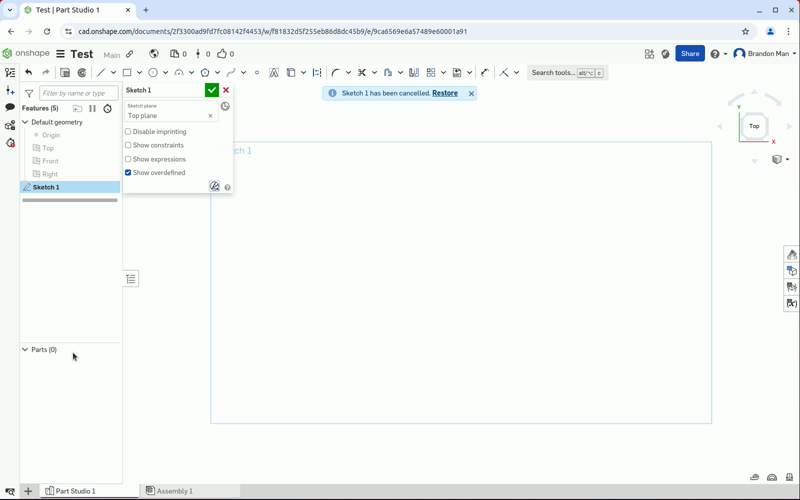
key(y)
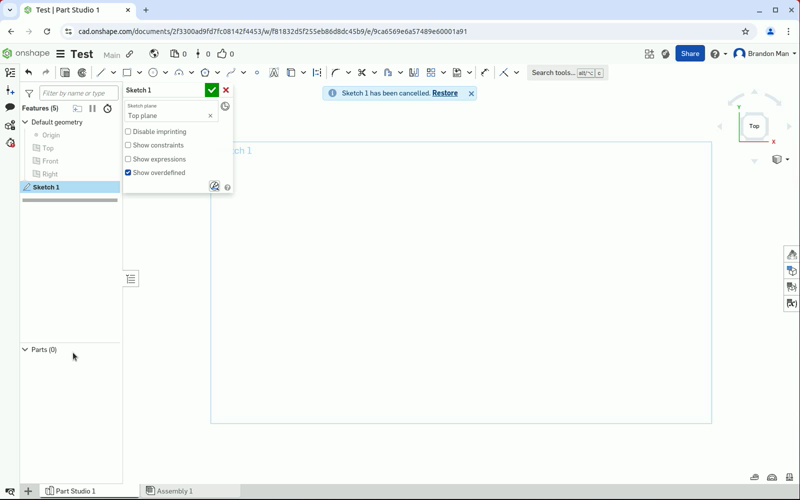
key(l)
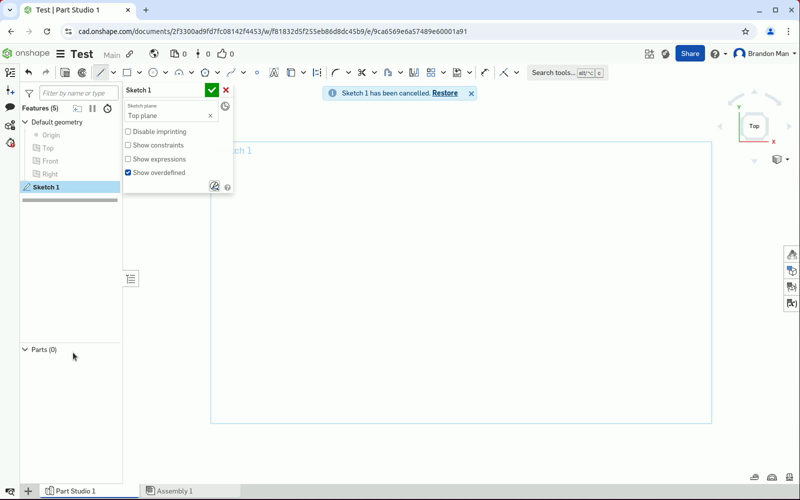
key_down(shift)
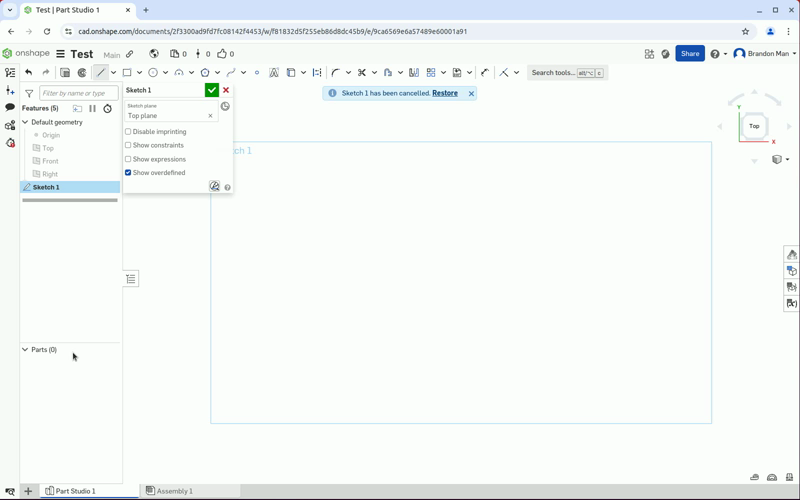
mouse_move(380, 370)
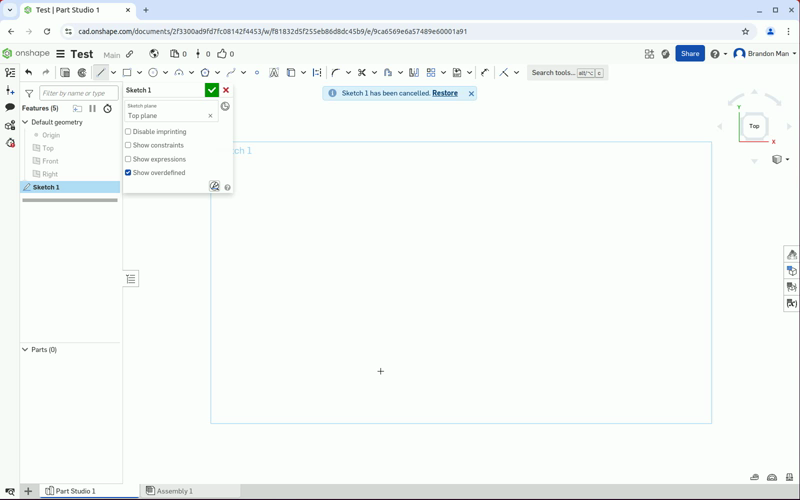
click(380, 370)
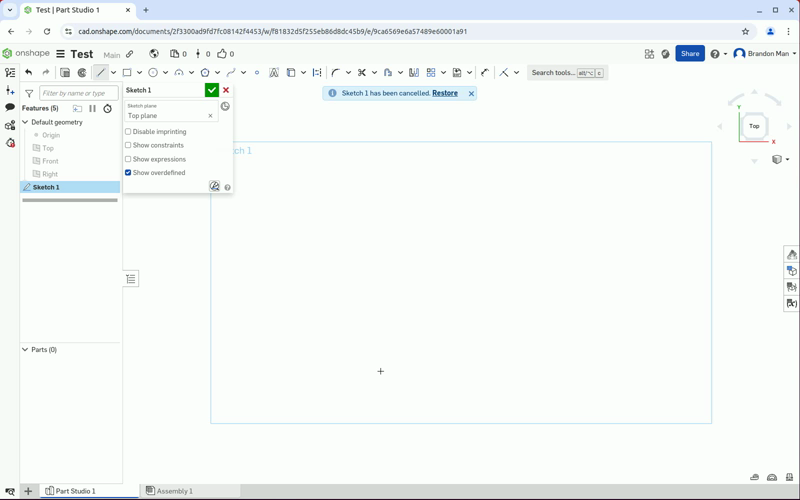
key_up(shift)
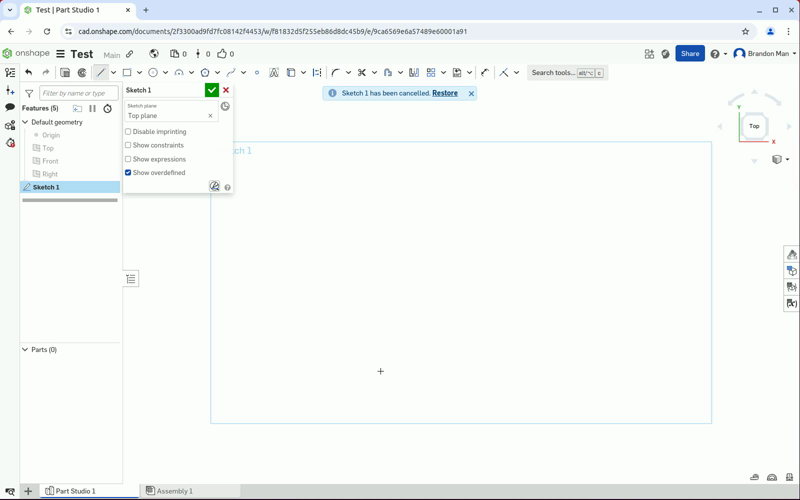
key_down(shift)
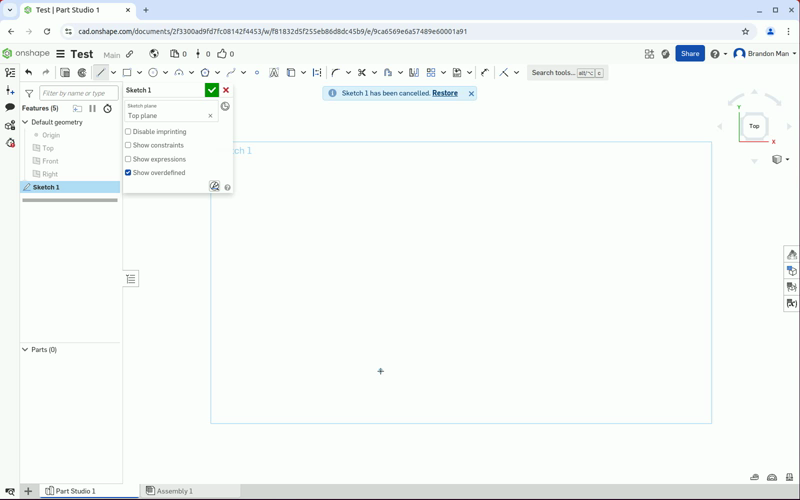
mouse_move(540, 370)
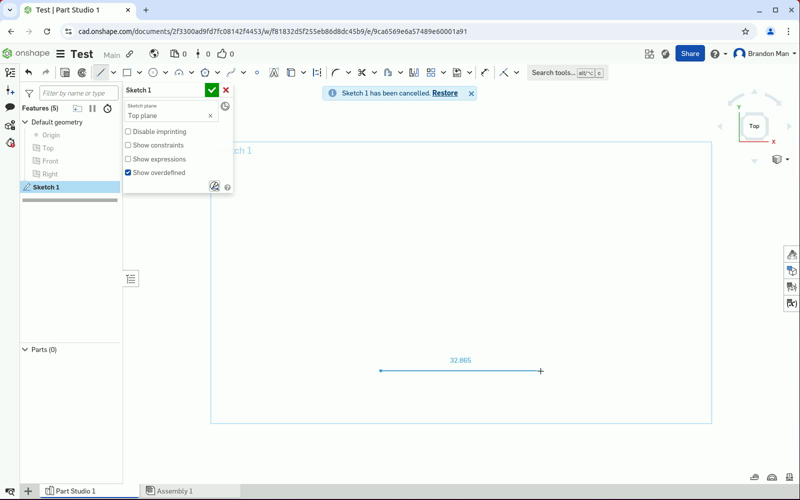
click(540, 370)
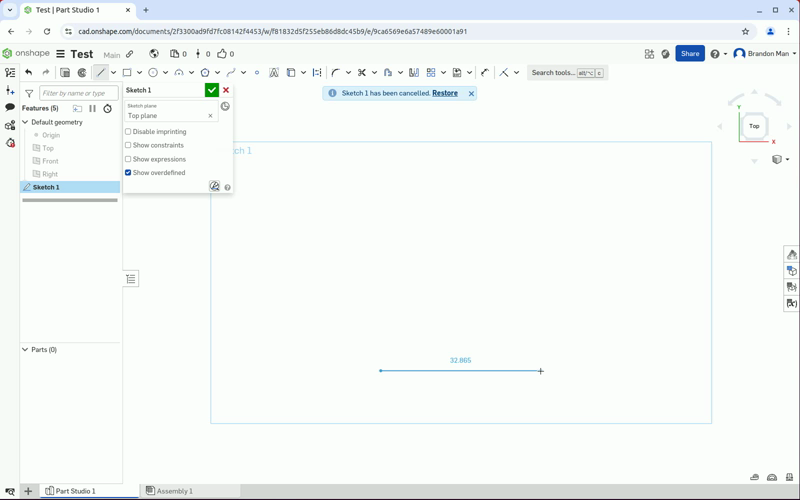
key_up(shift)
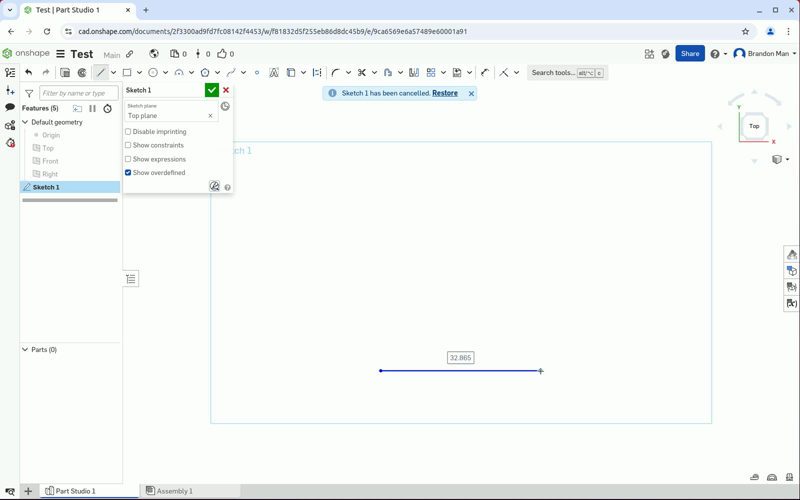
key_down(shift)
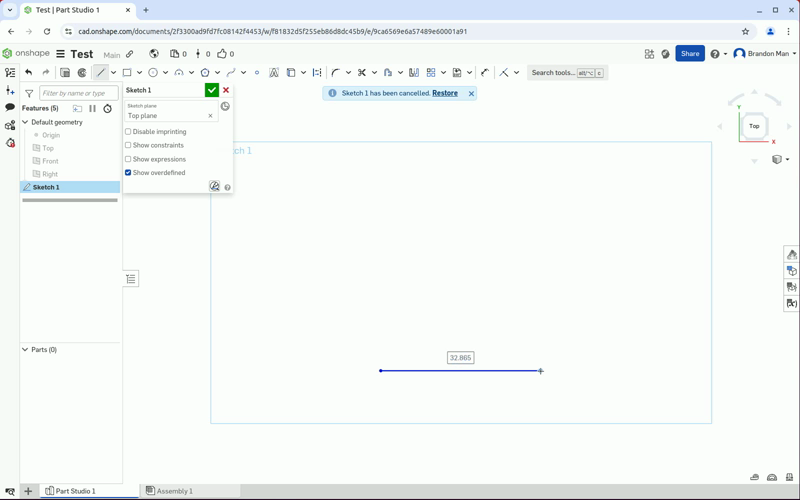
mouse_move(540, 196)
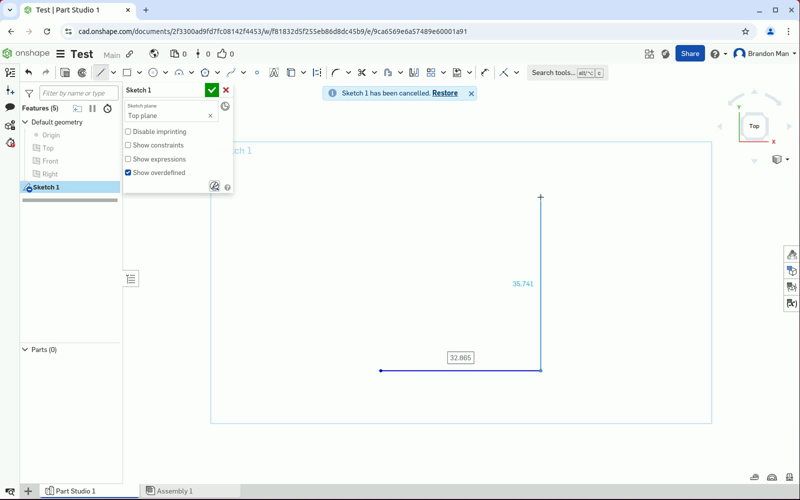
click(540, 196)
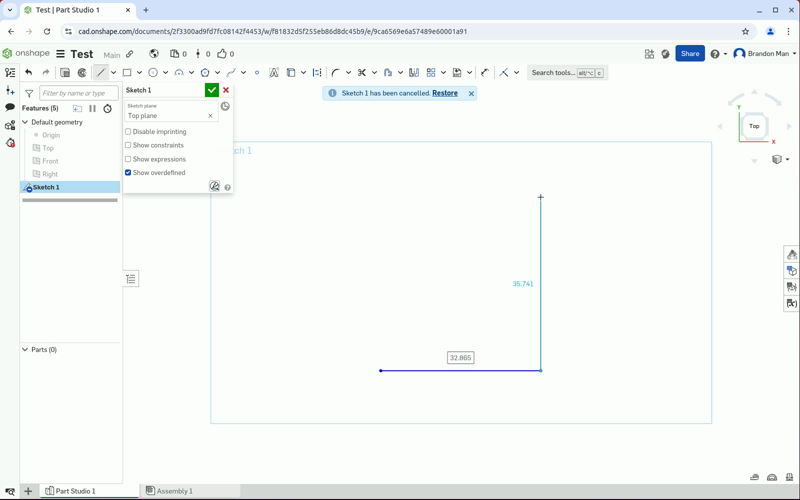
key_up(shift)
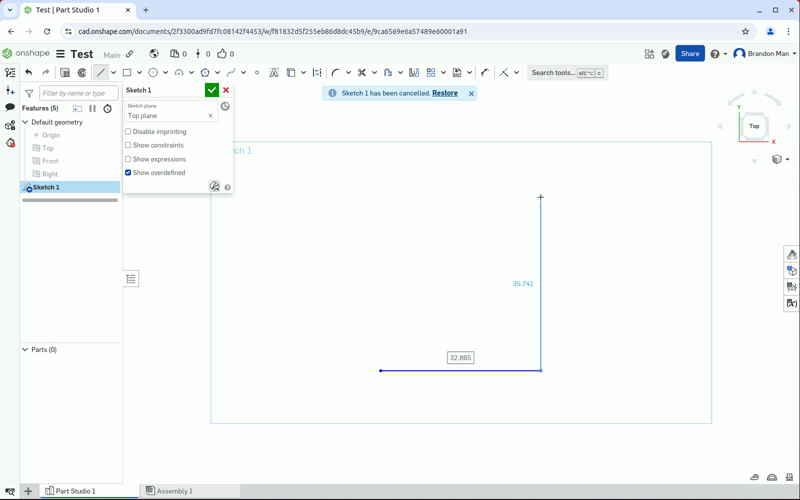
key_down(shift)
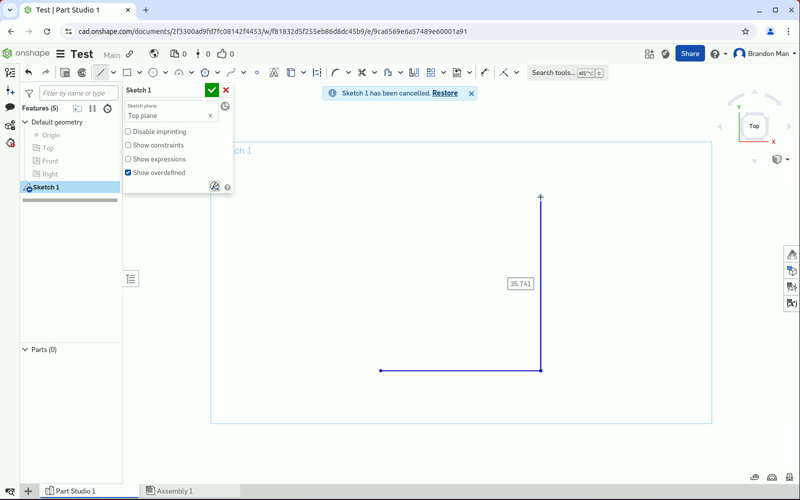
mouse_move(380, 196)
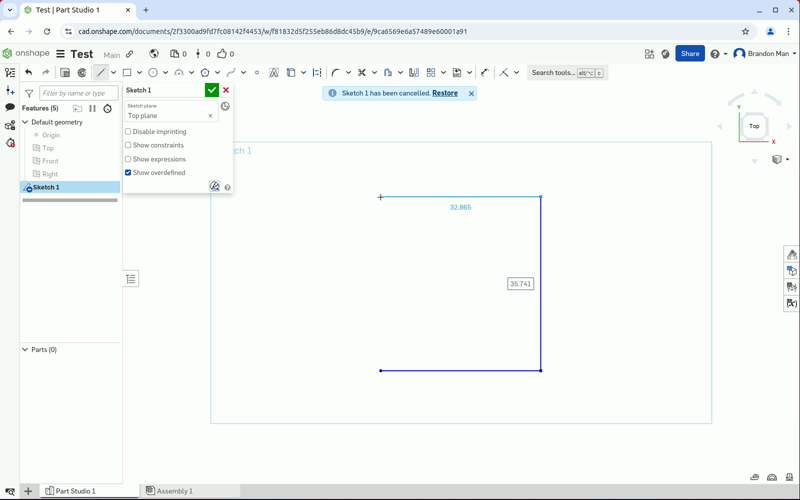
click(380, 196)
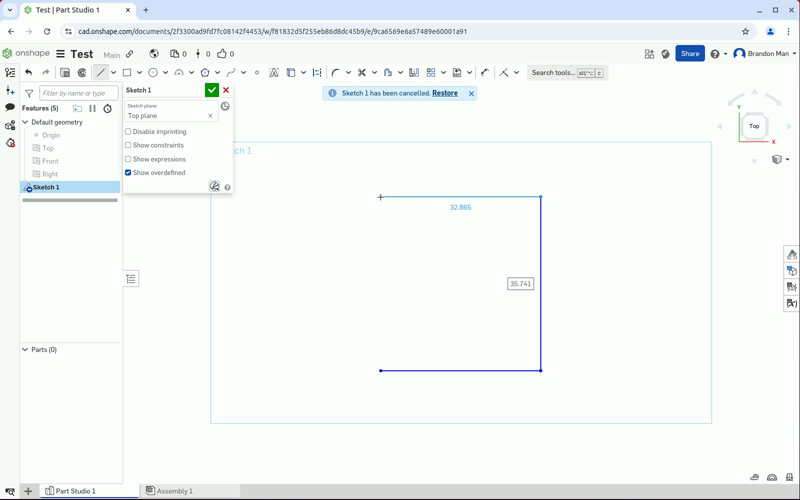
key_up(shift)
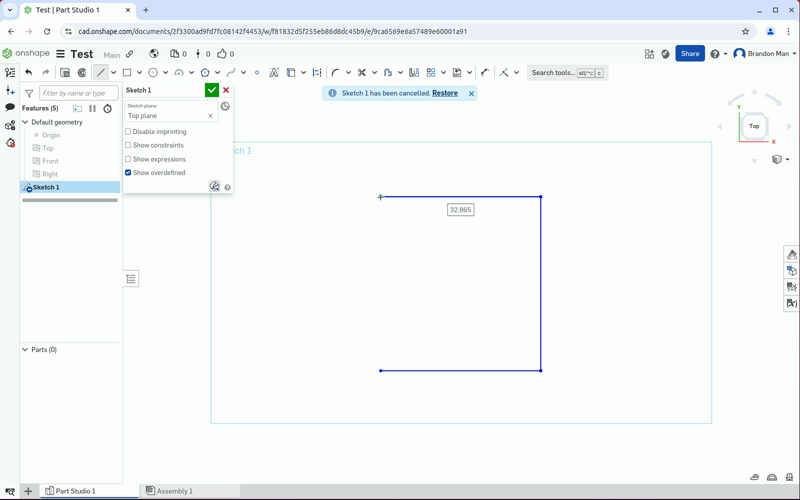
key_down(shift)
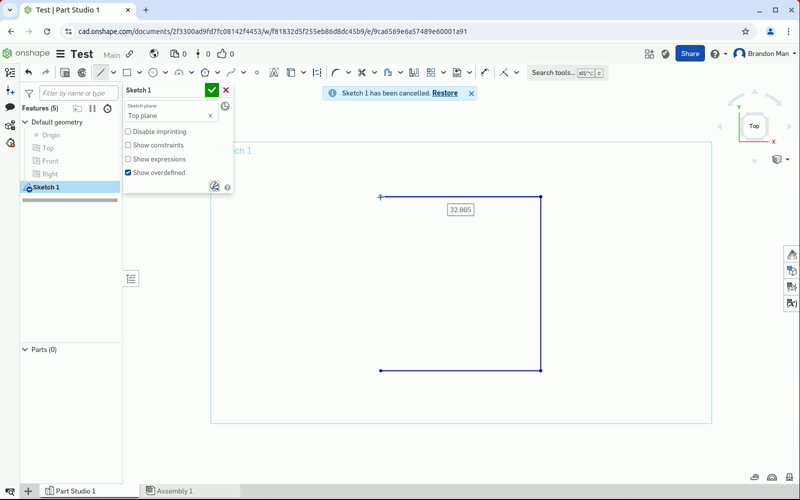
mouse_move(380, 370)
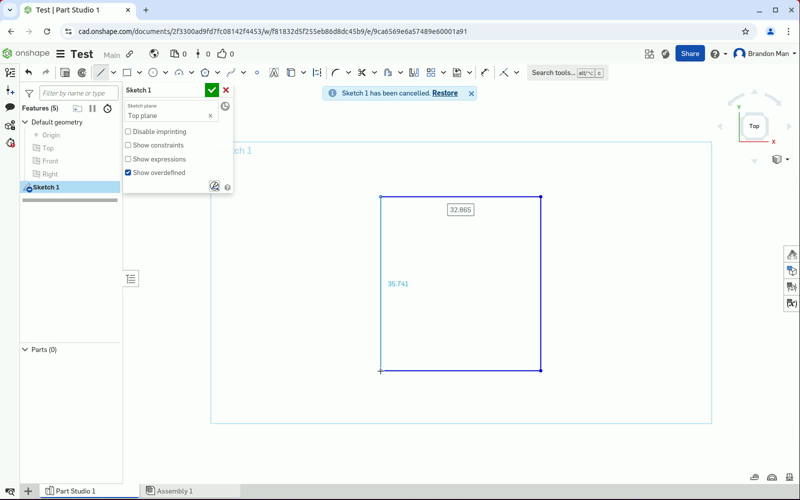
key_up(shift)
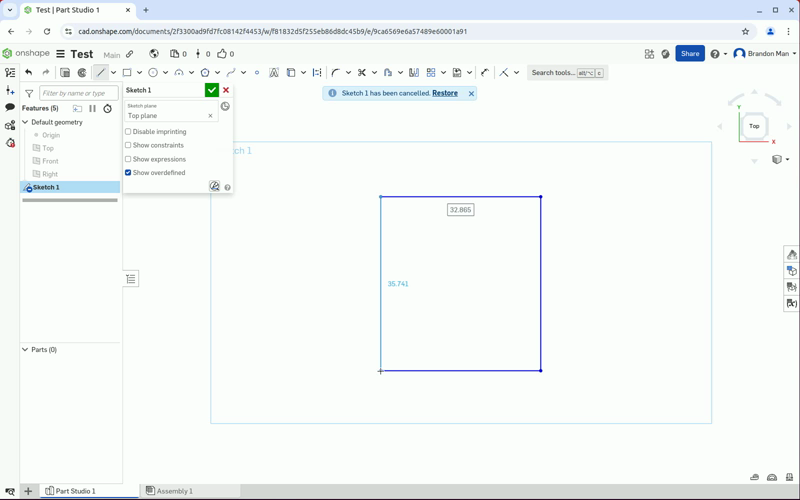
click(380, 370)
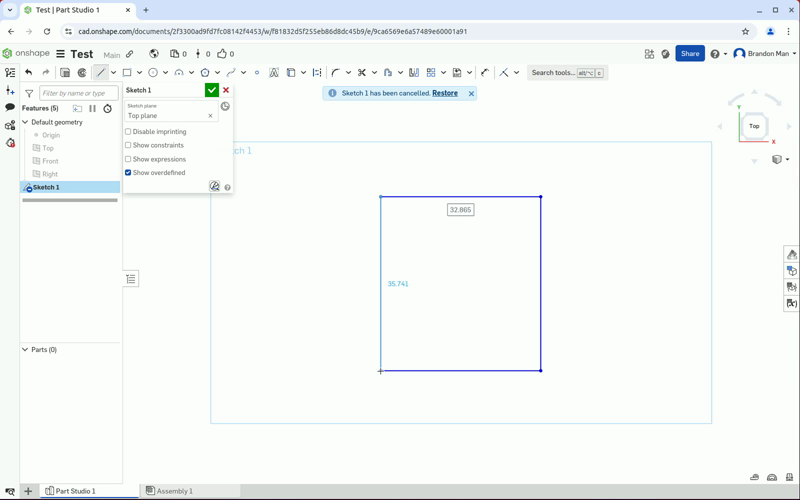
key(esc)
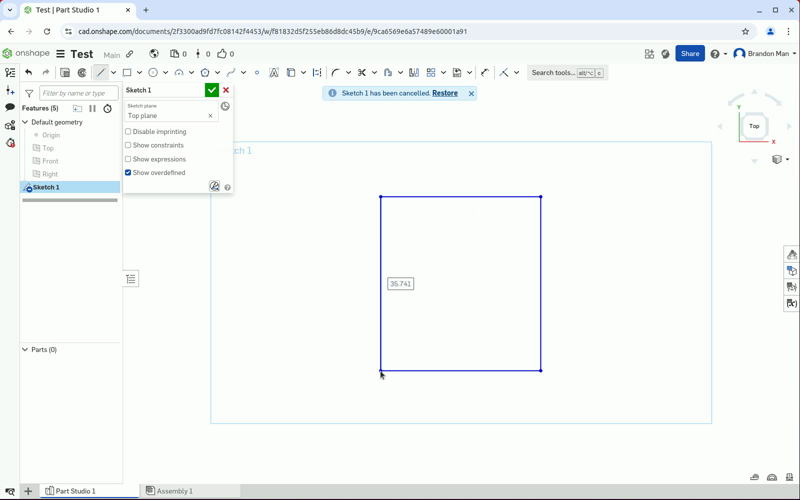
mouse_move(467, 229)
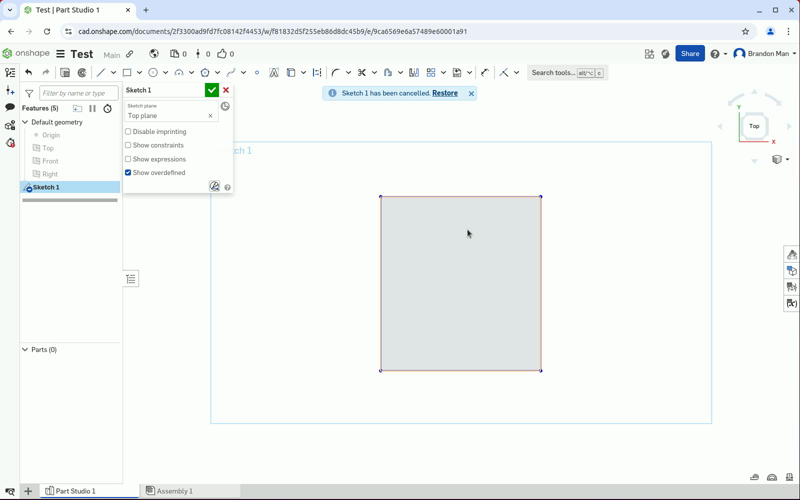
click(467, 229)
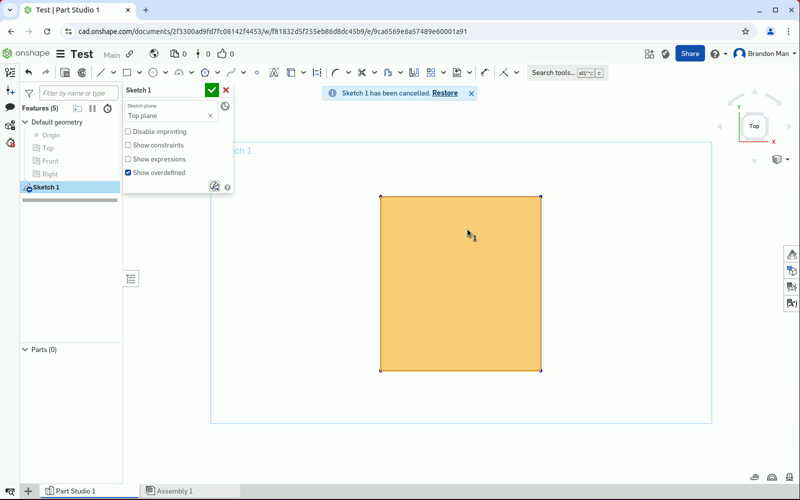
mouse_move(73, 352)
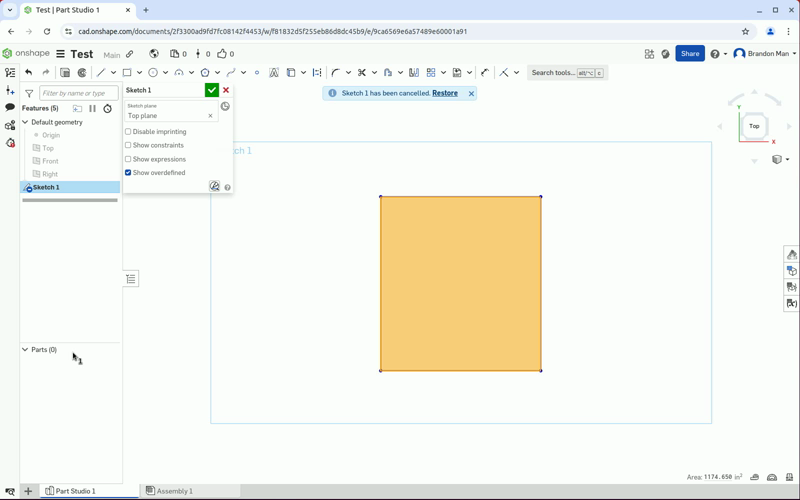
key(shift+y)
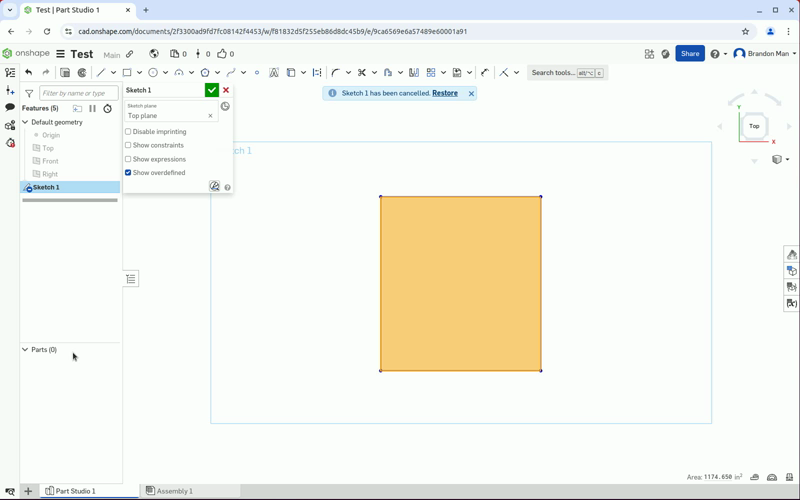
key(shift+e)
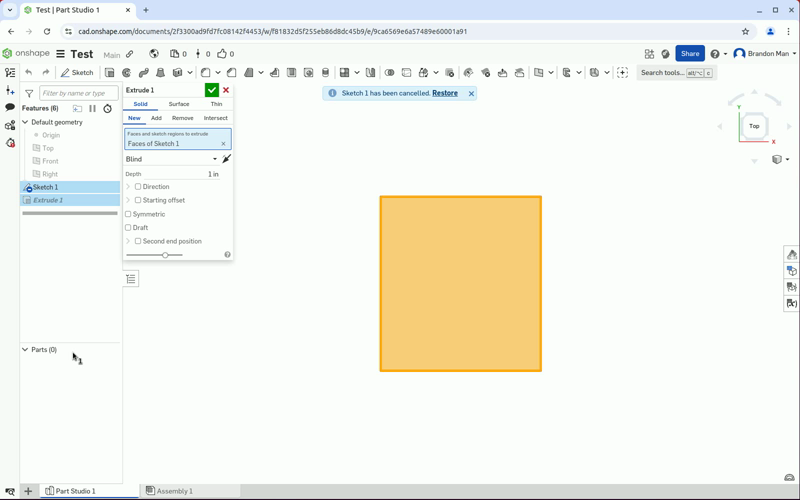
mouse_move(143, 106)
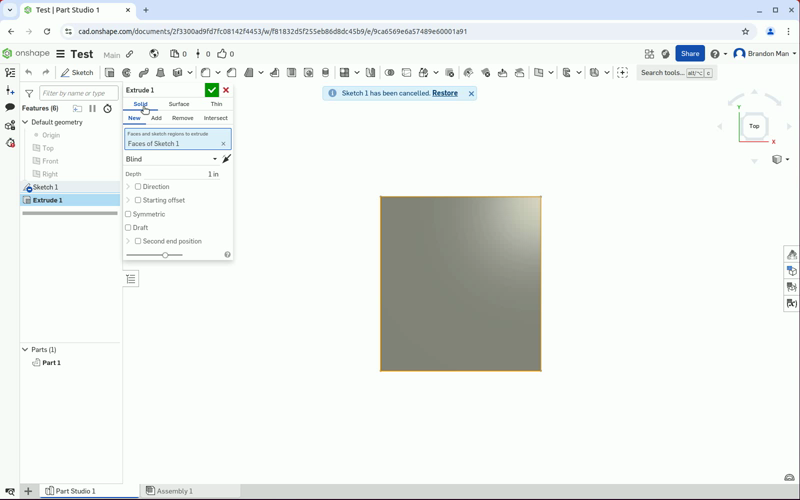
click(143, 106)
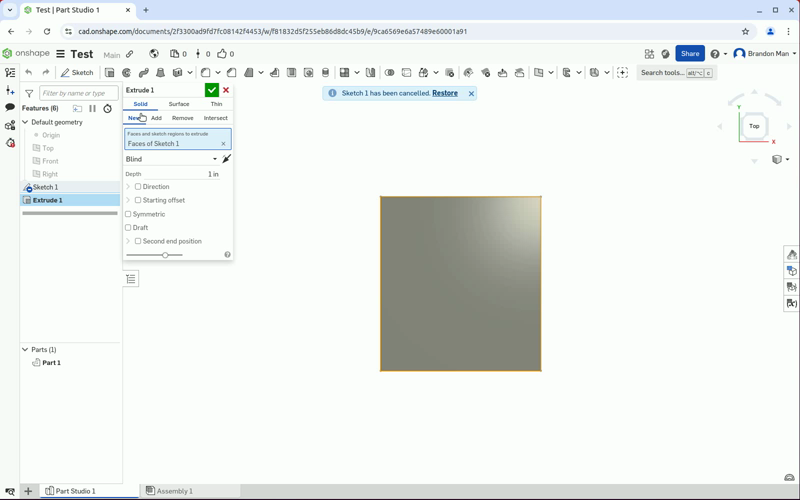
mouse_move(137, 120)
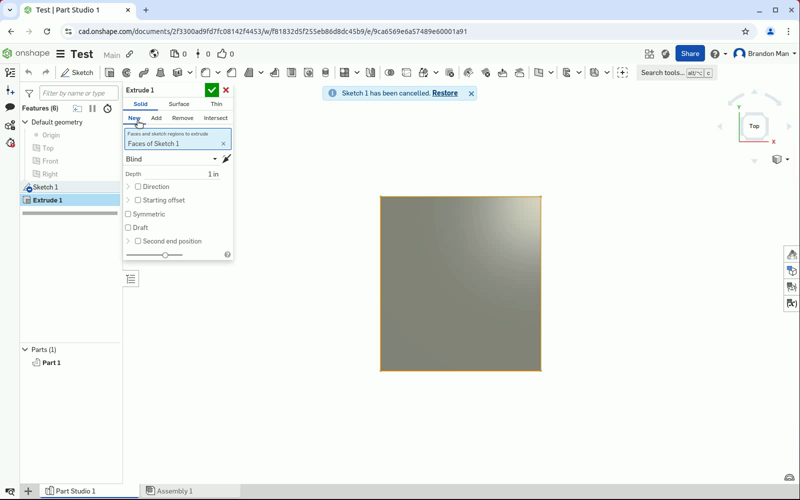
click(137, 120)
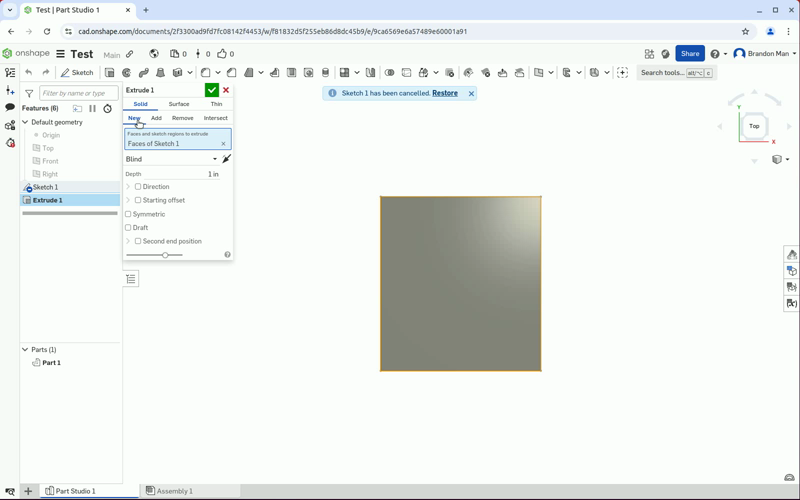
key(tab, 4)
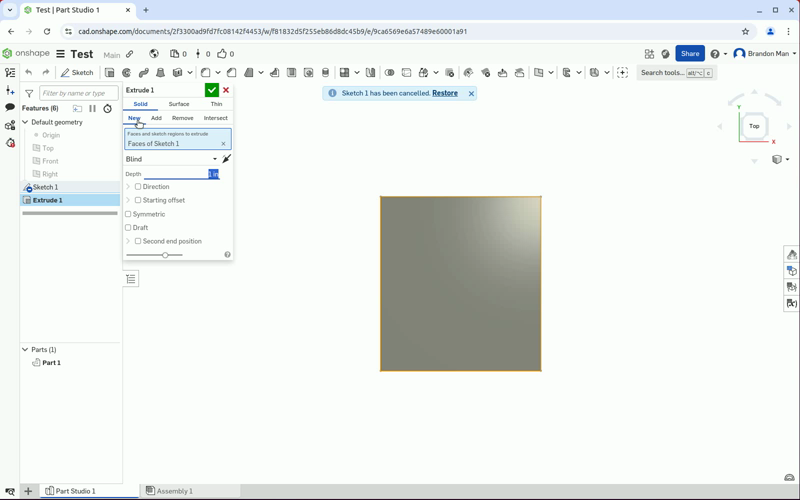
text(23.108)
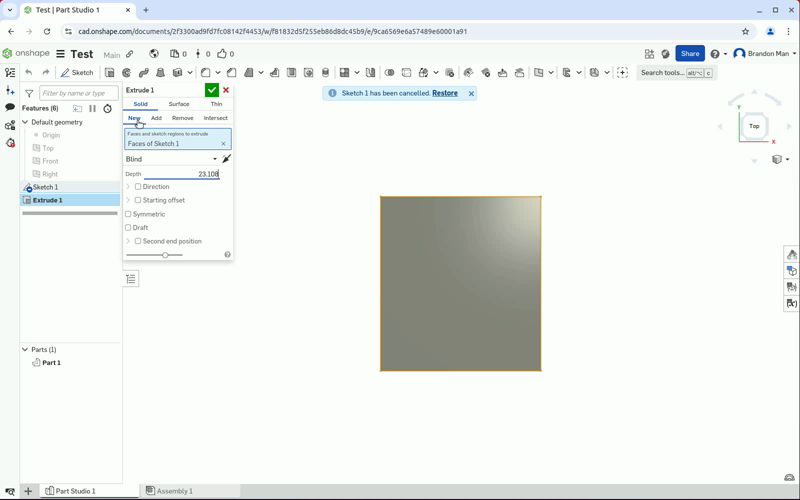
key(enter)
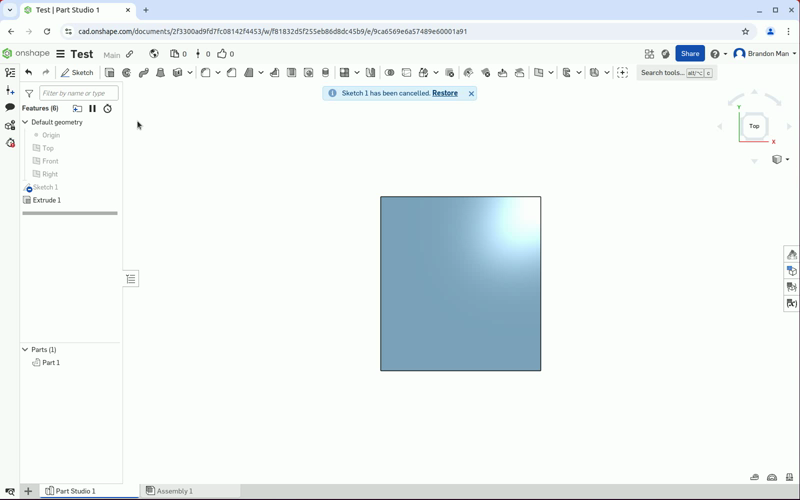
key(shift+h)
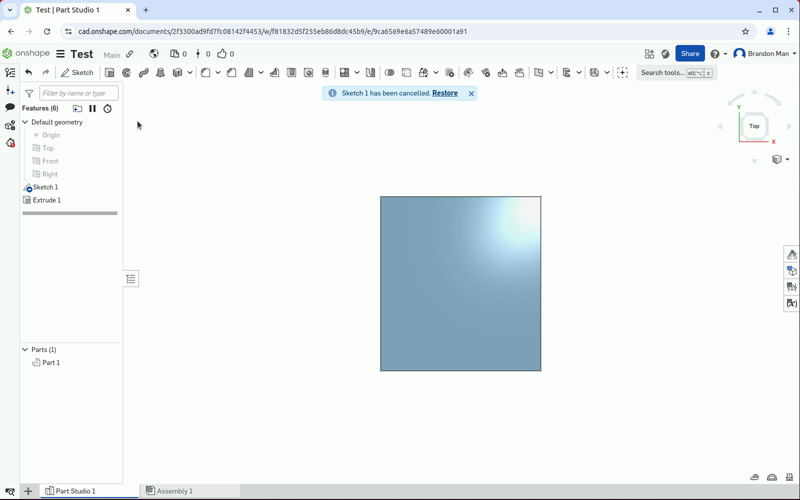
key(shift+h)
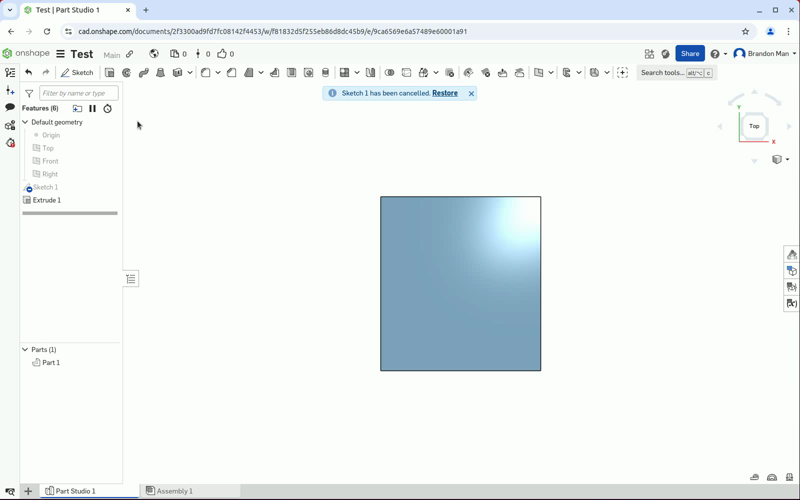
mouse_move(73, 189)
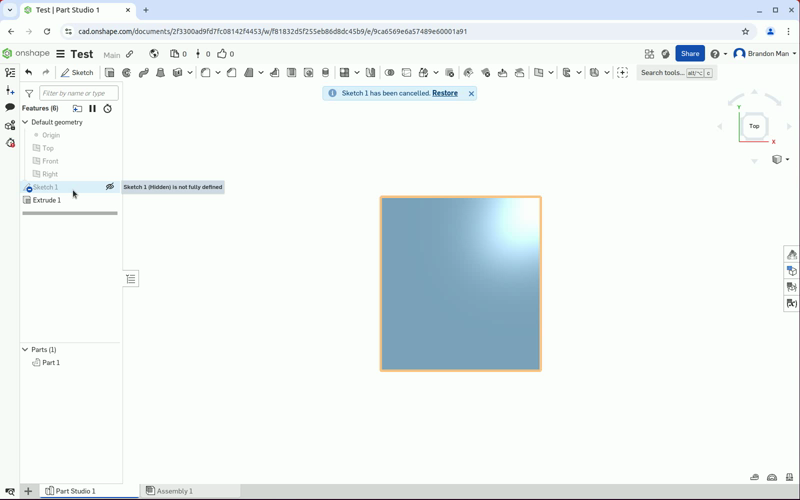
click(73, 189)
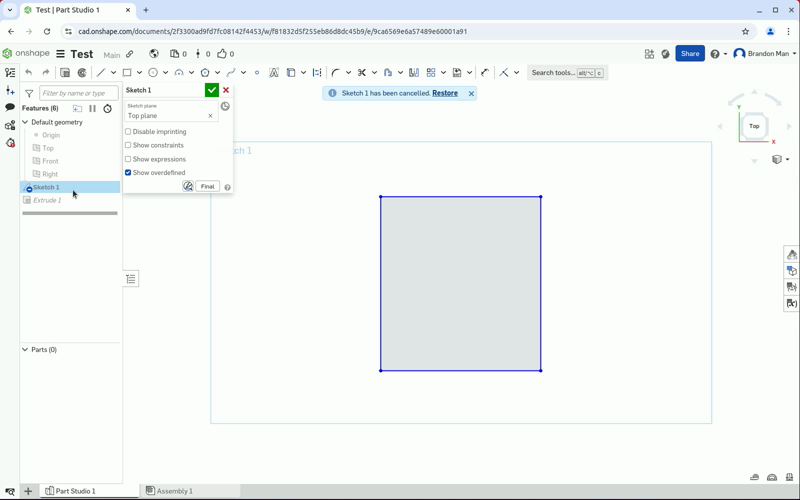
mouse_move(229, 92)
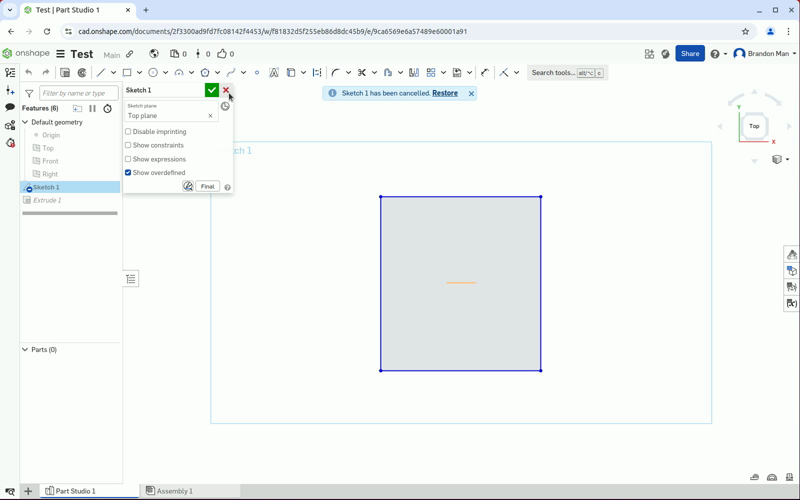
click(229, 92)
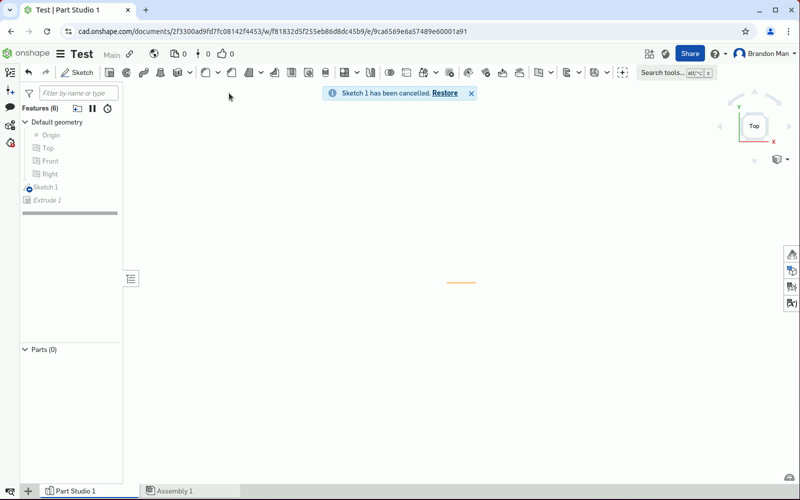
mouse_move(73, 352)
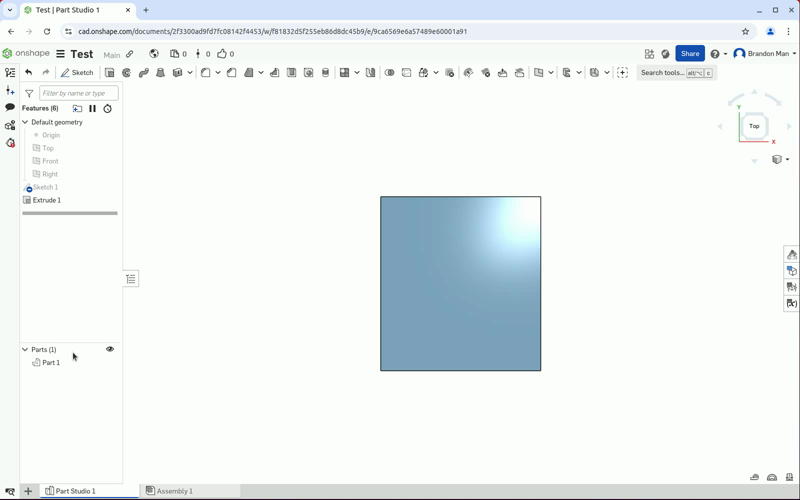
key(y)
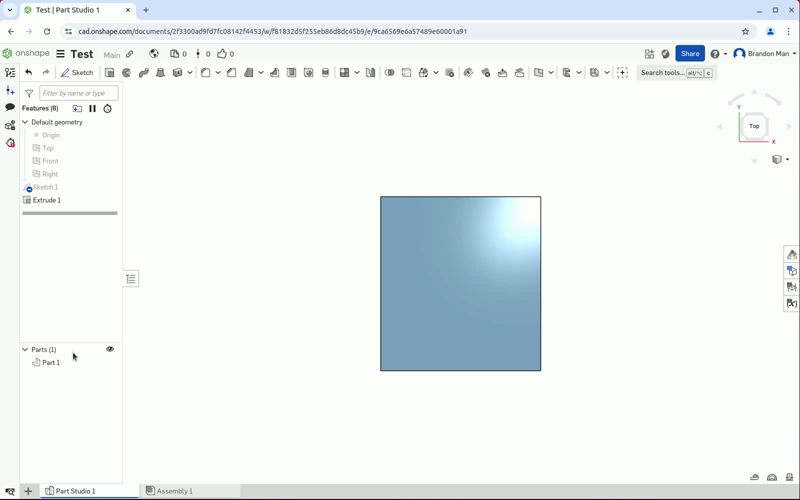
key(shift+p)
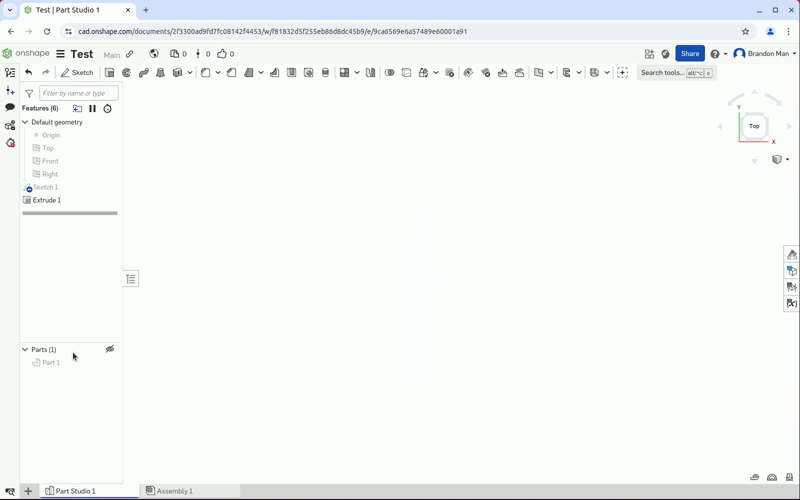
key(space)
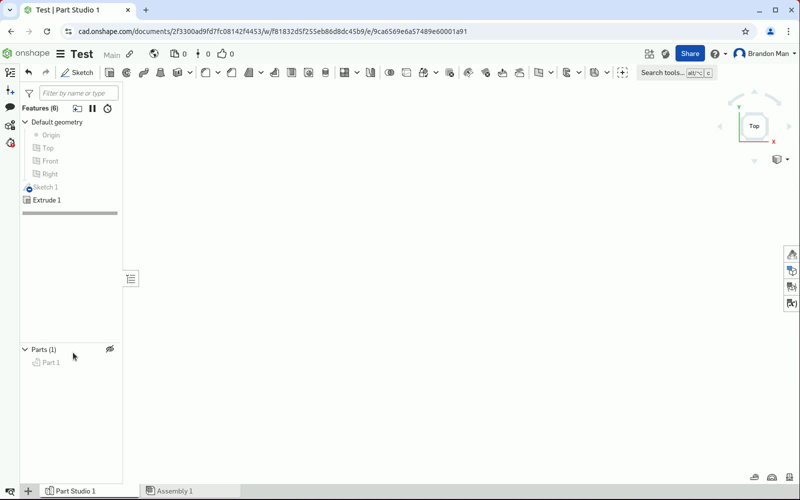
key_down(shift)
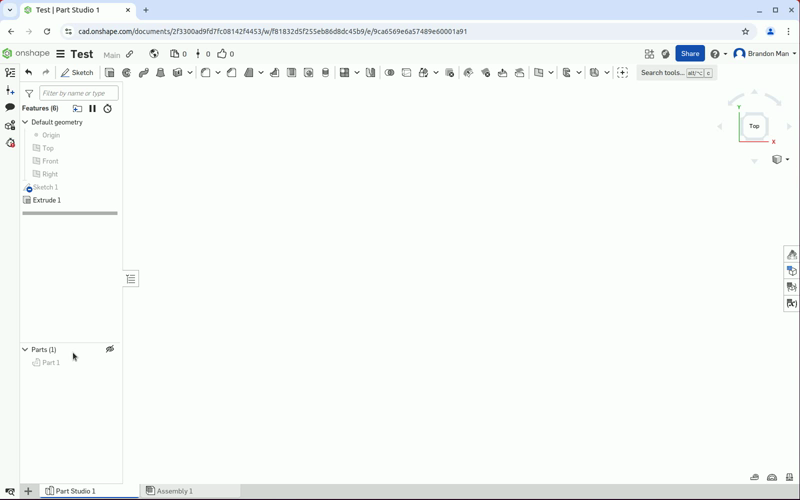
key(up)
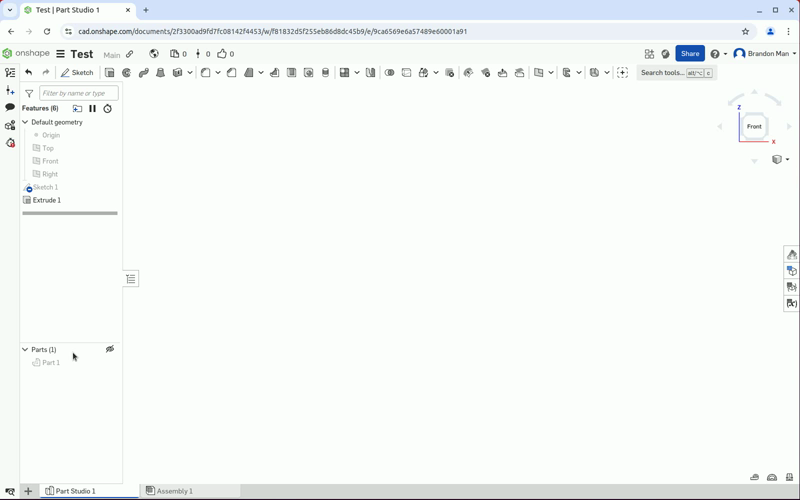
key_up(shift)
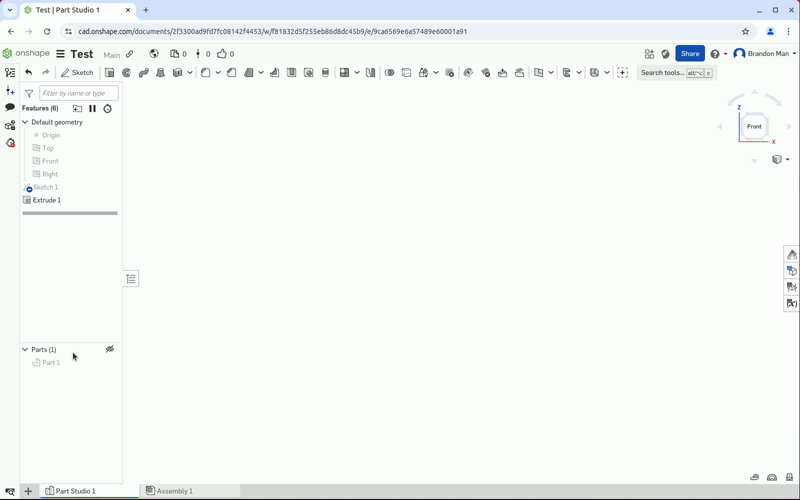
mouse_move(73, 352)
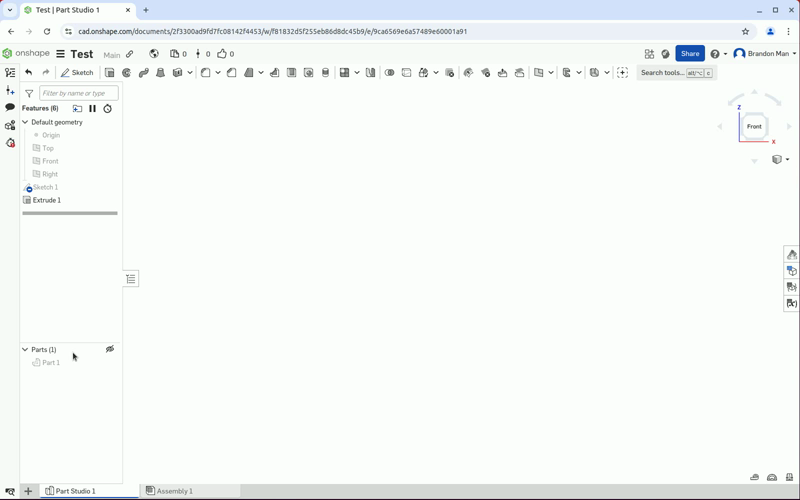
key(shift+y)
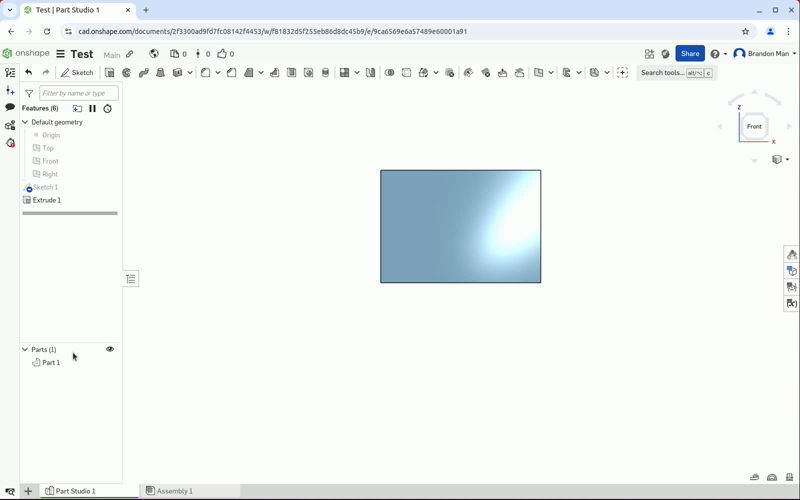
mouse_move(541, 75)
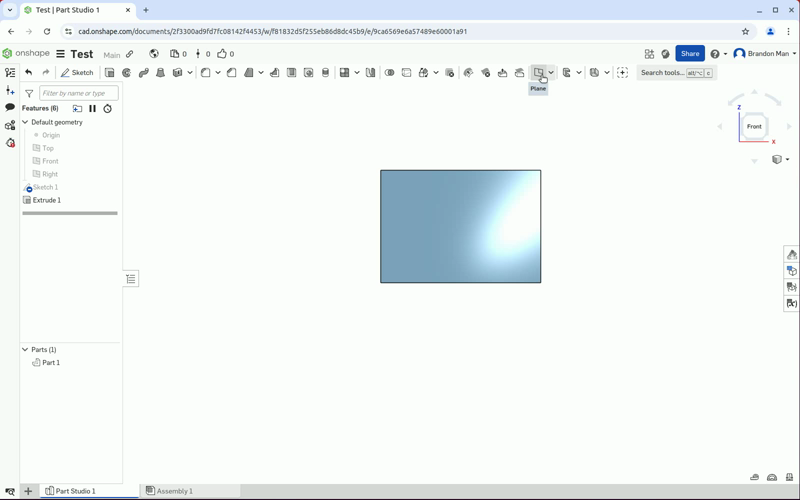
click(541, 75)
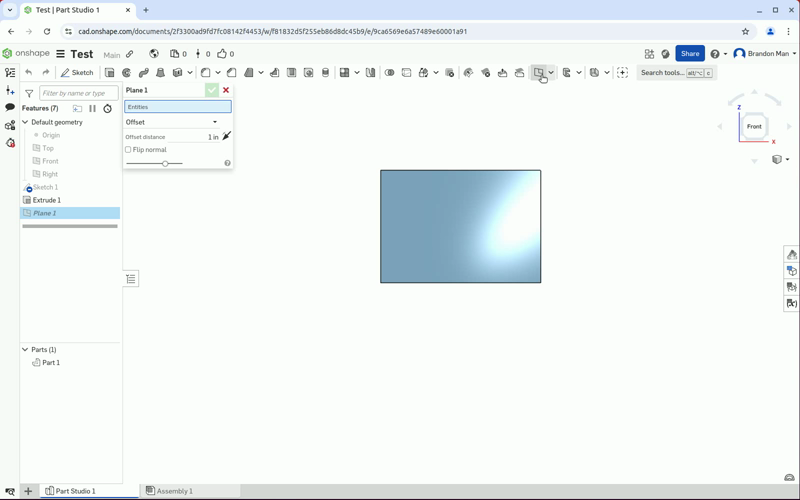
mouse_move(73, 163)
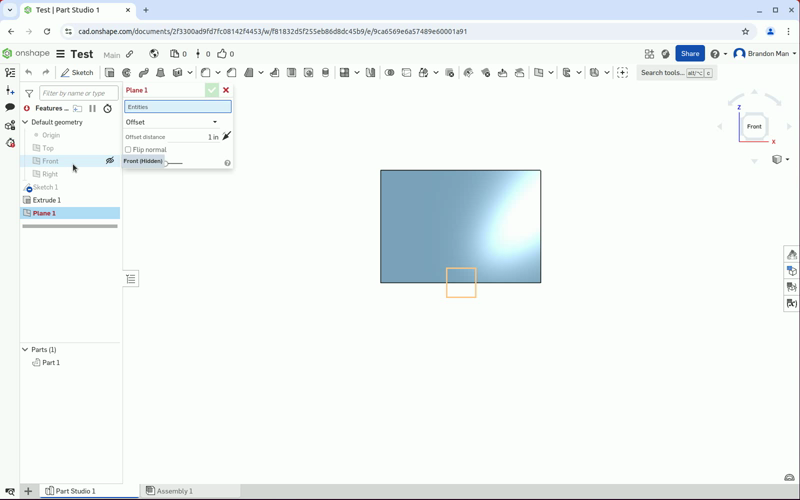
click(73, 163)
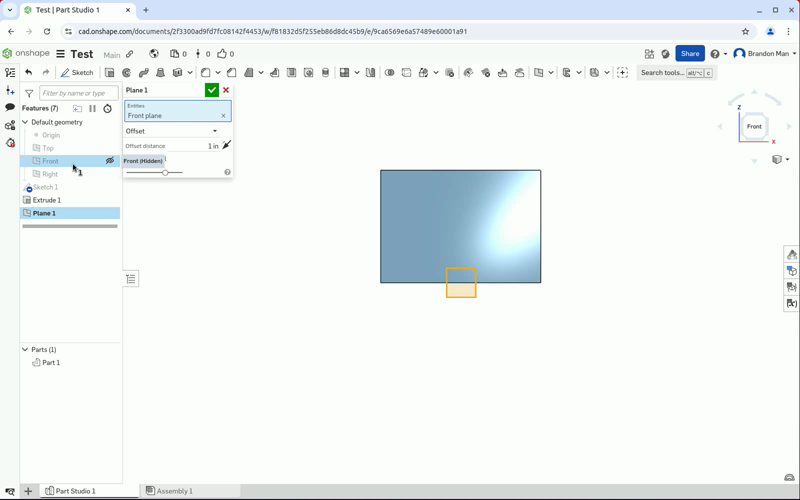
key(tab, 2)
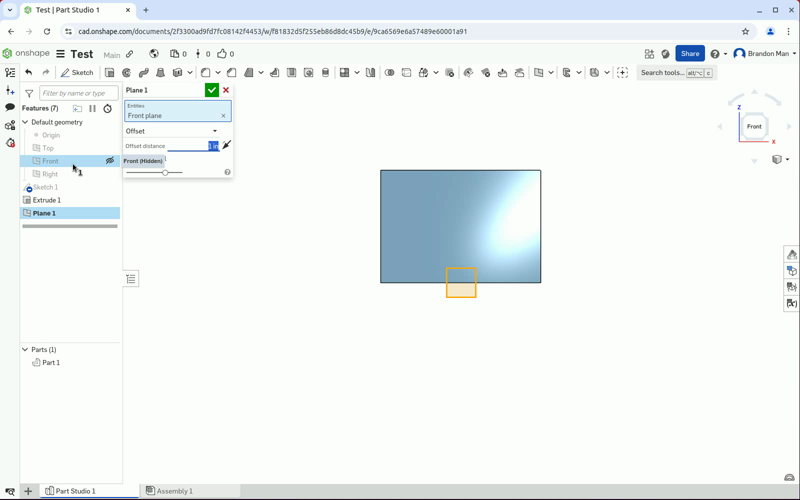
text(18.055)
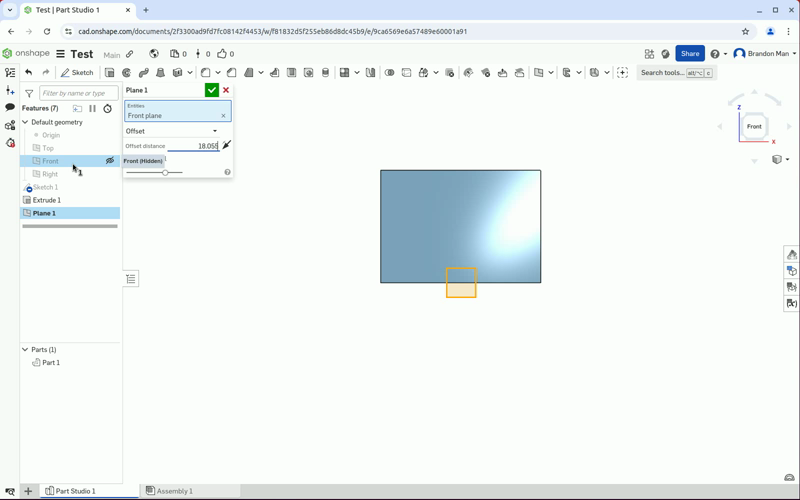
key(enter, 2)
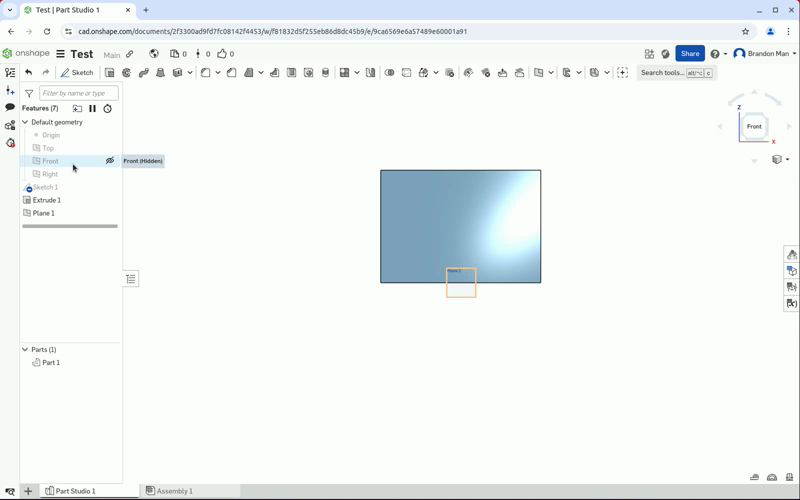
key(shift+s)
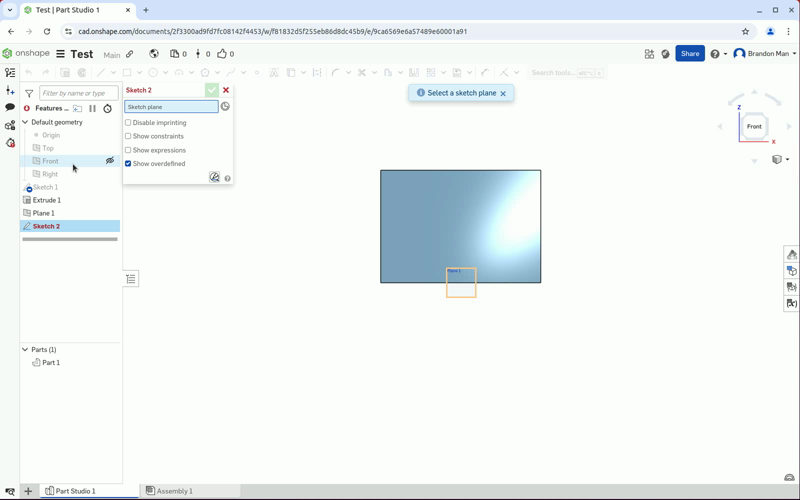
mouse_move(73, 215)
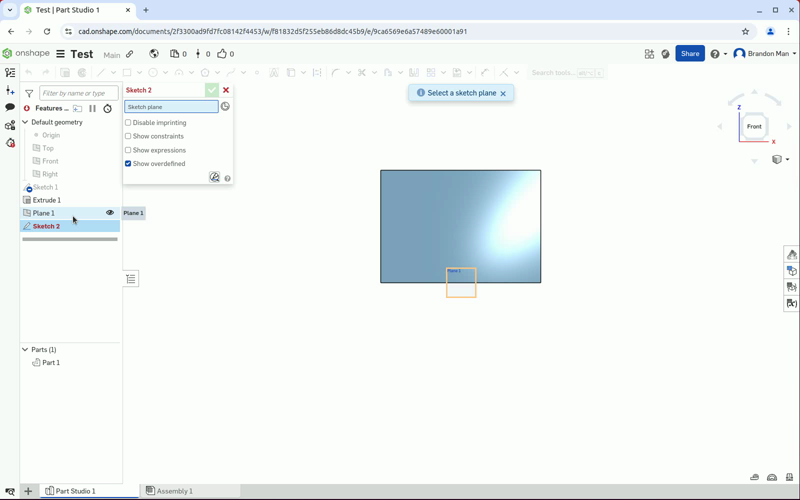
click(73, 215)
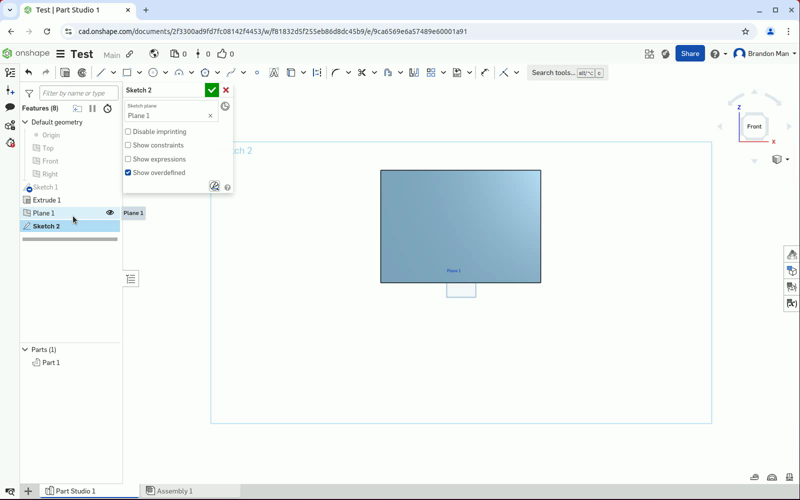
mouse_move(73, 352)
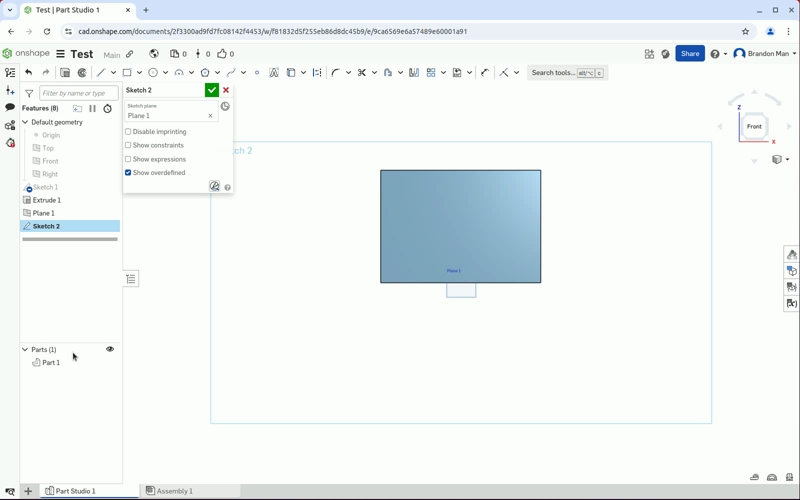
key(y)
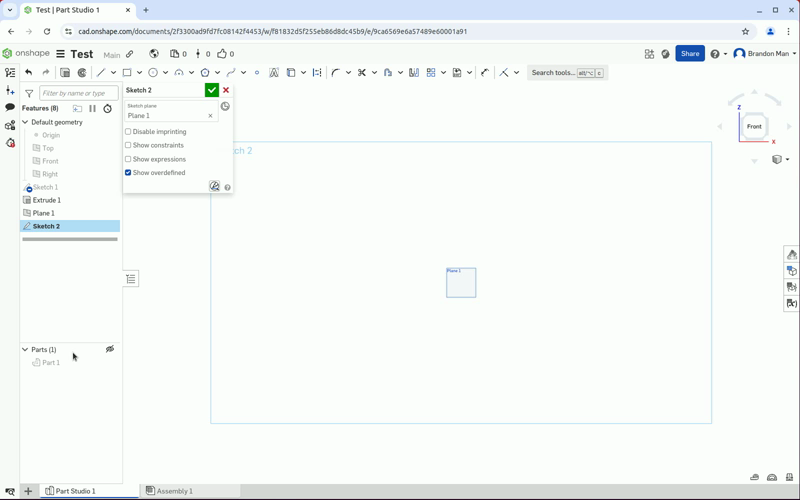
key(l)
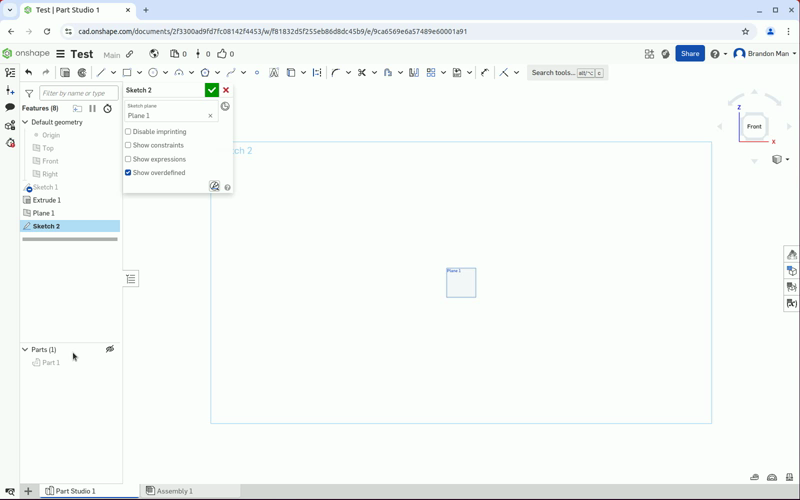
key_down(shift)
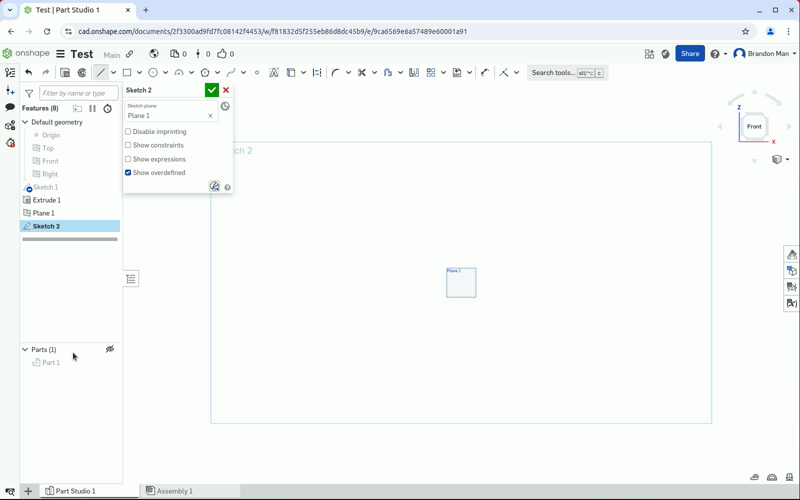
mouse_move(382, 281)
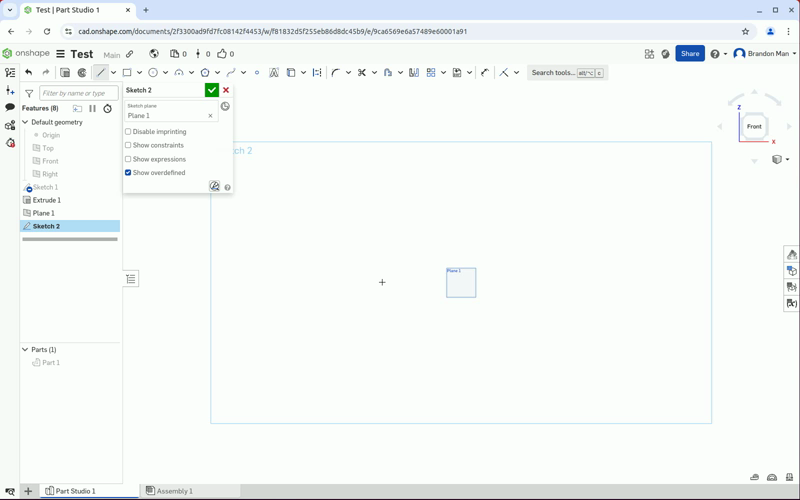
click(382, 281)
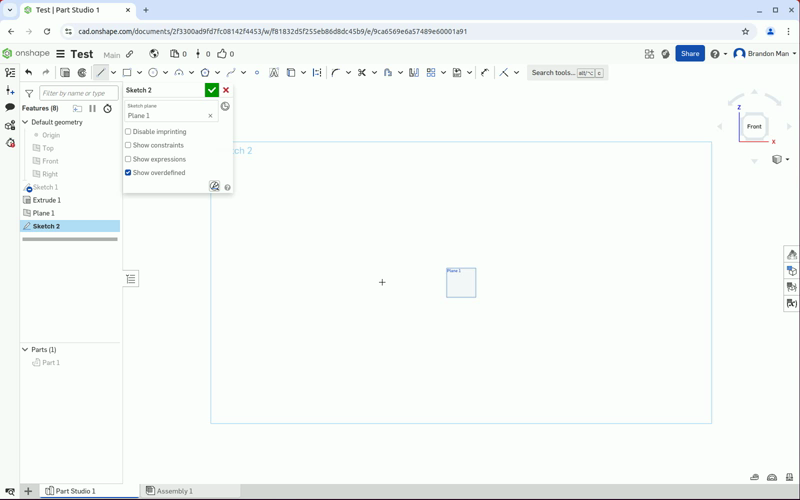
key_up(shift)
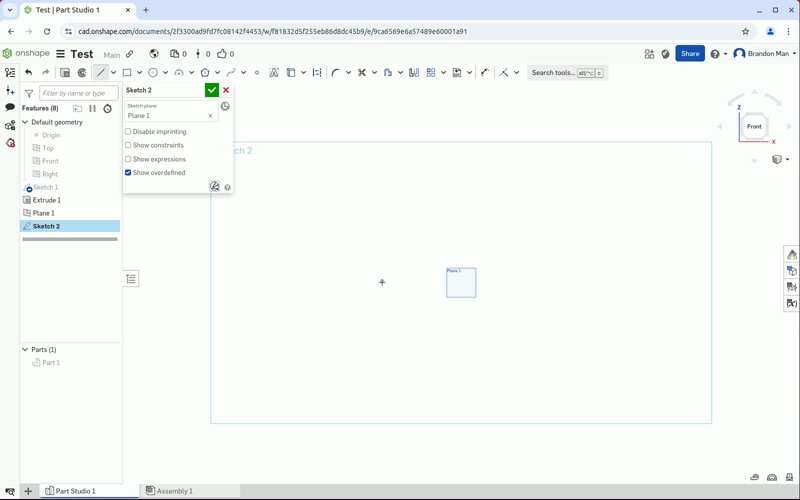
key_down(shift)
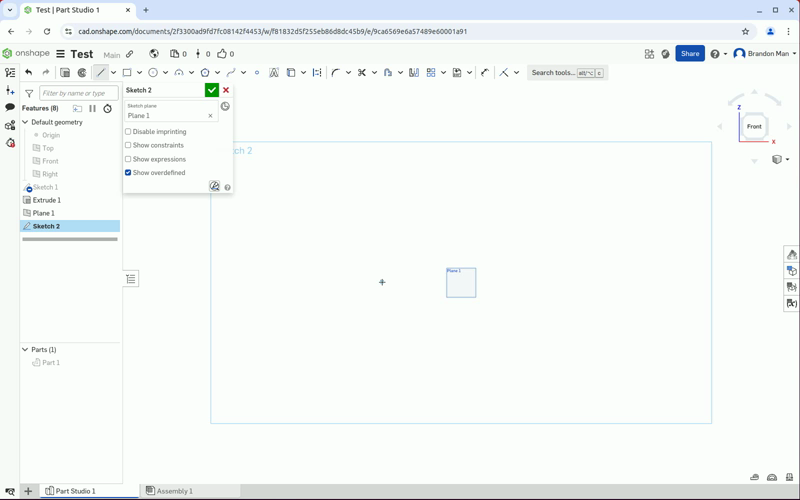
mouse_move(538, 281)
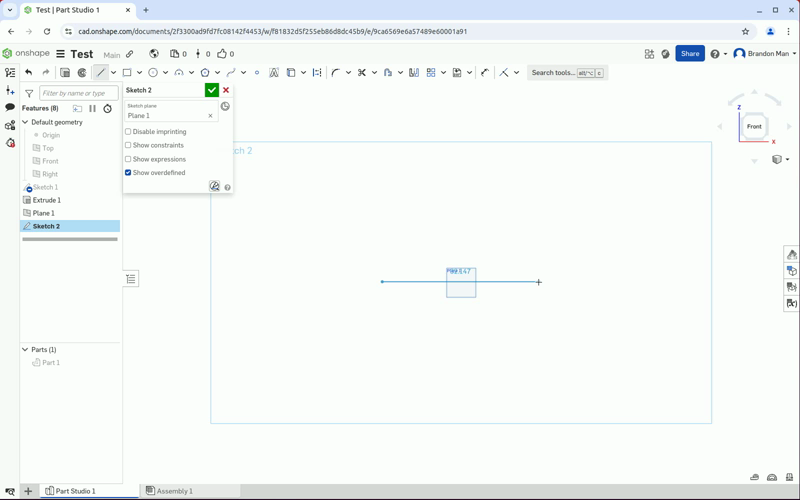
click(538, 281)
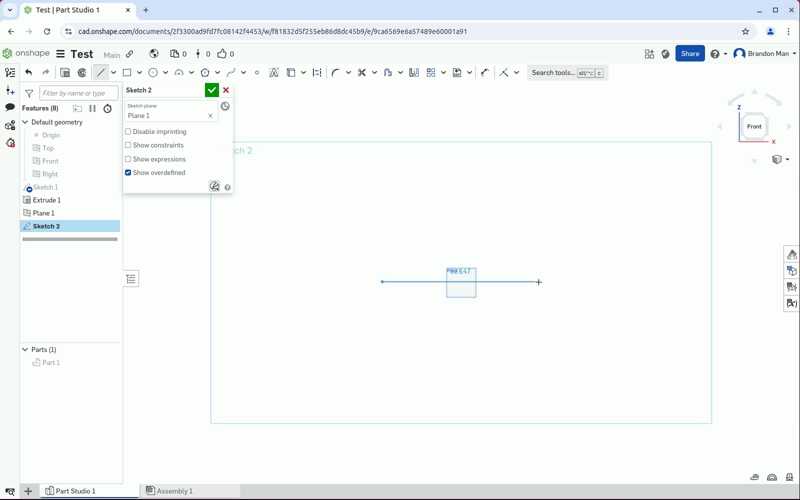
key_up(shift)
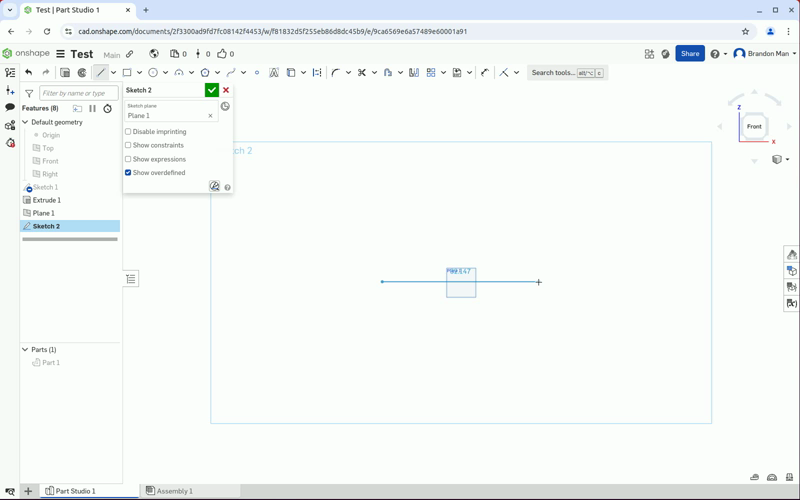
key_down(shift)
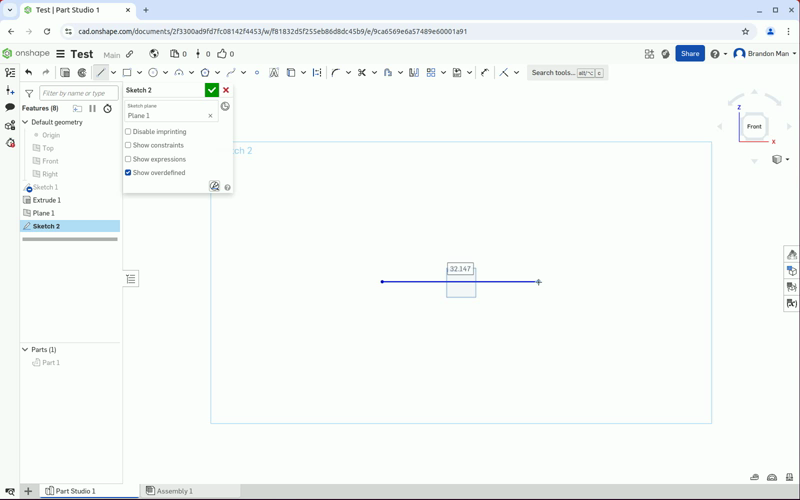
mouse_move(538, 172)
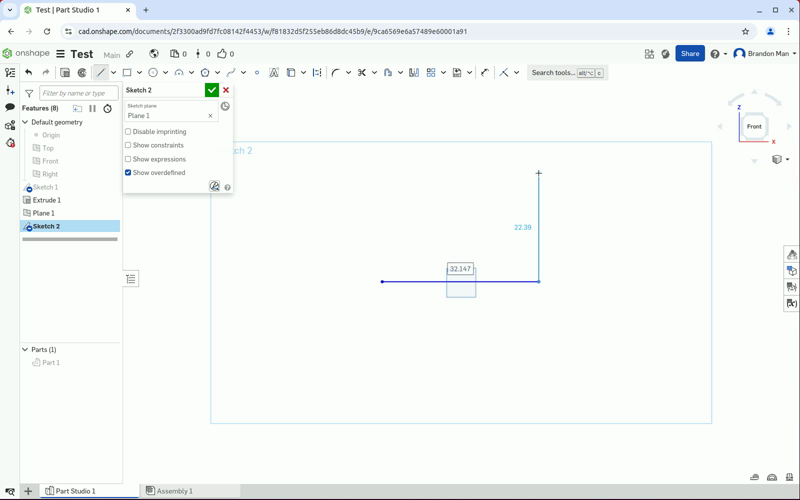
click(538, 172)
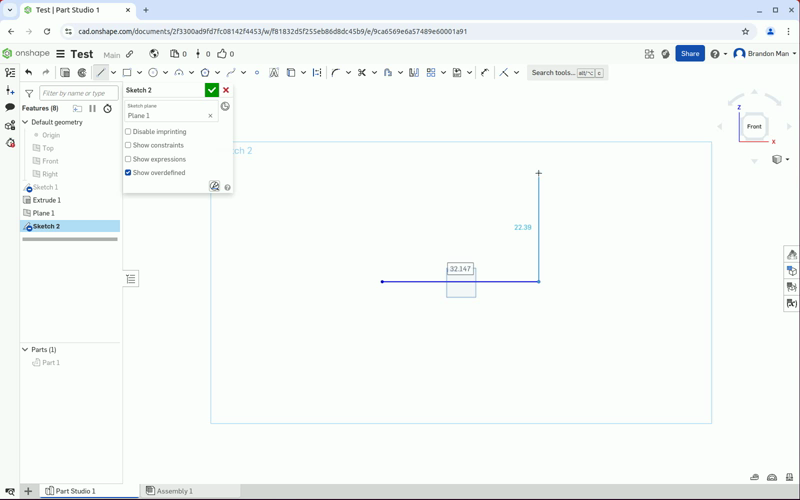
key_up(shift)
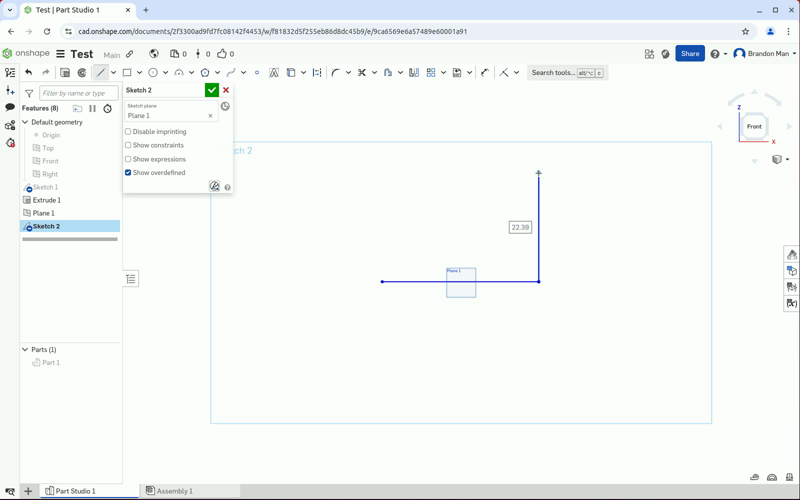
key_down(shift)
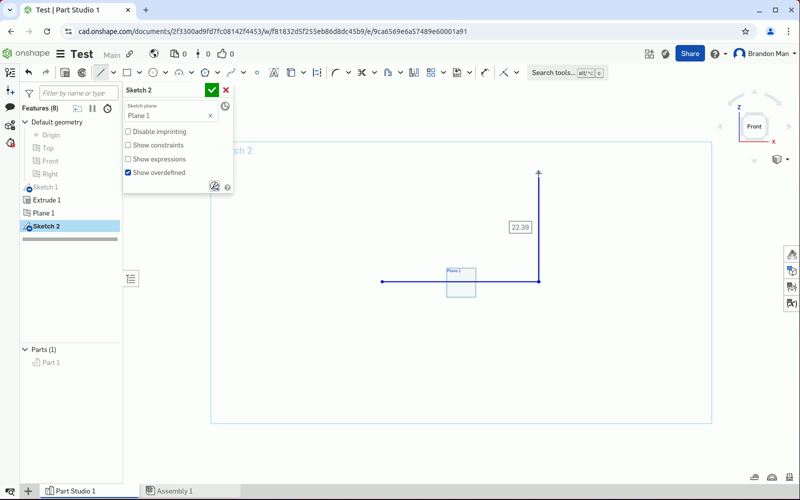
mouse_move(382, 172)
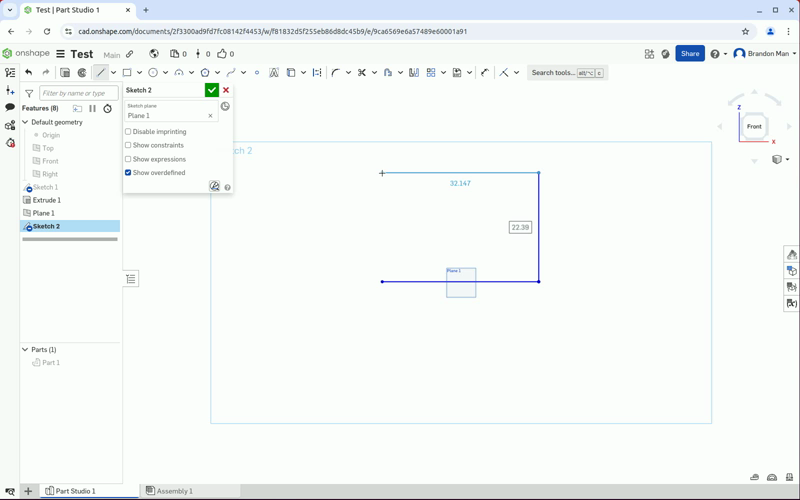
click(382, 172)
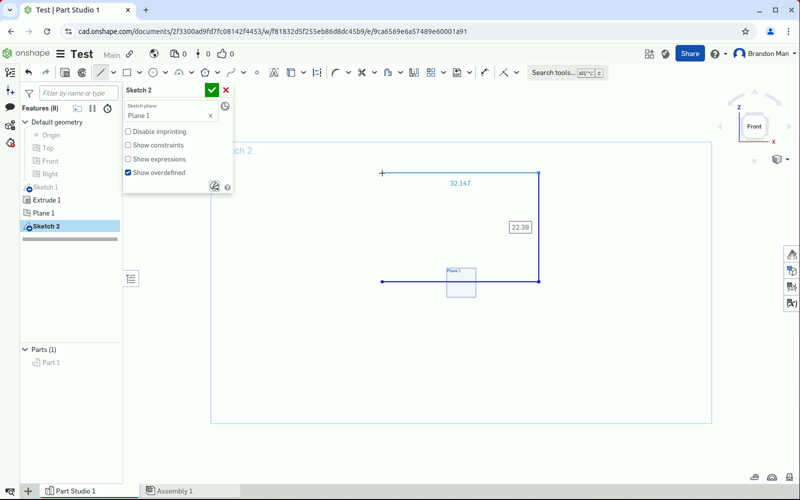
key_up(shift)
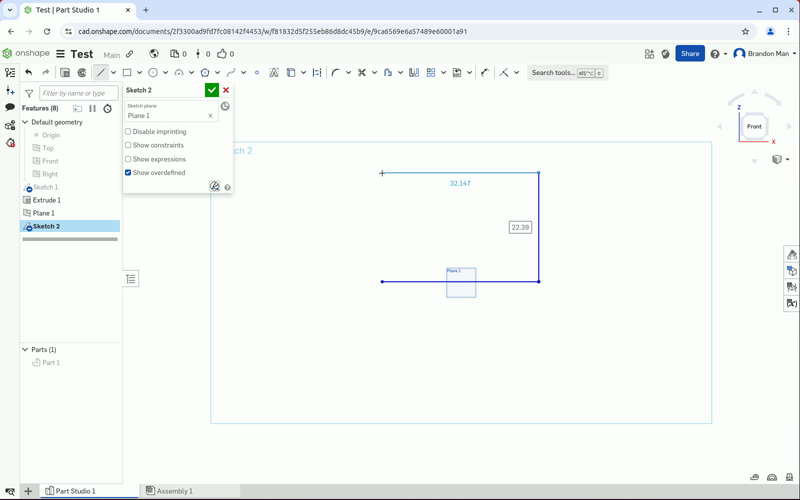
key_down(shift)
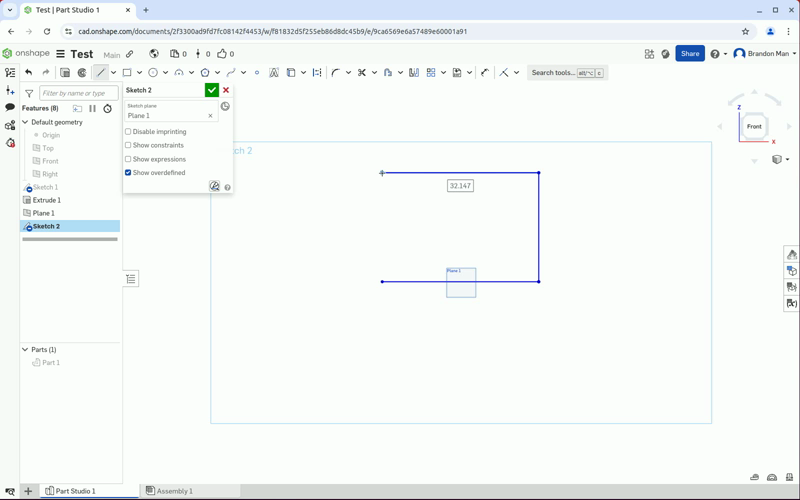
mouse_move(382, 281)
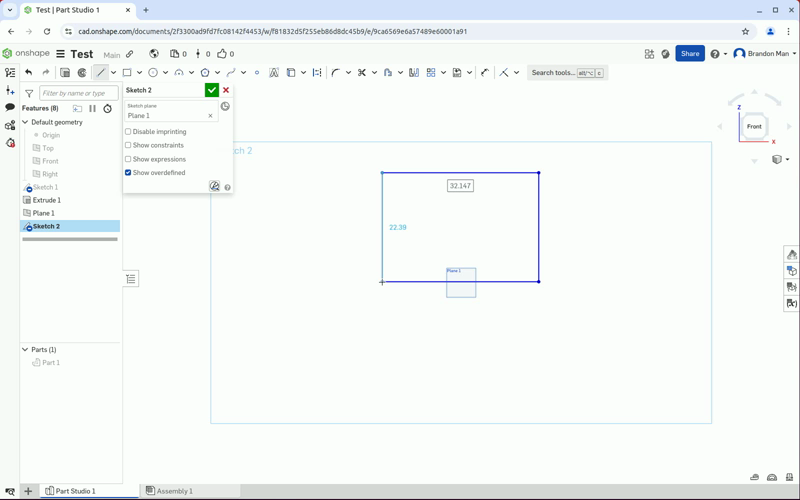
key_up(shift)
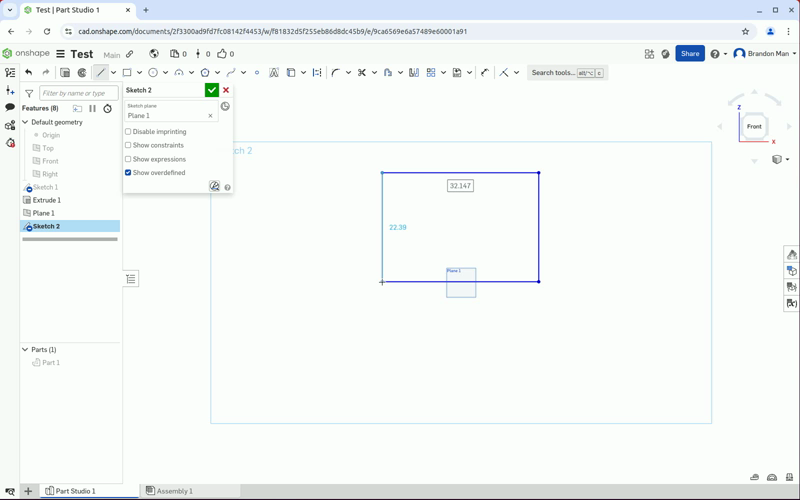
click(382, 281)
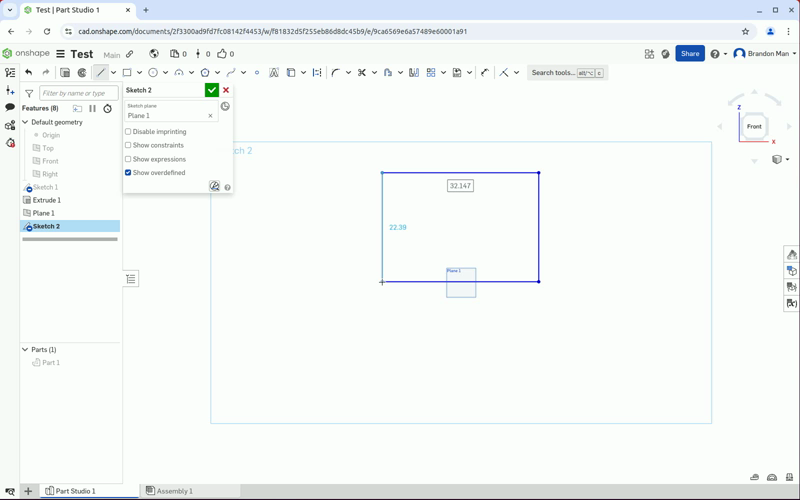
key(esc)
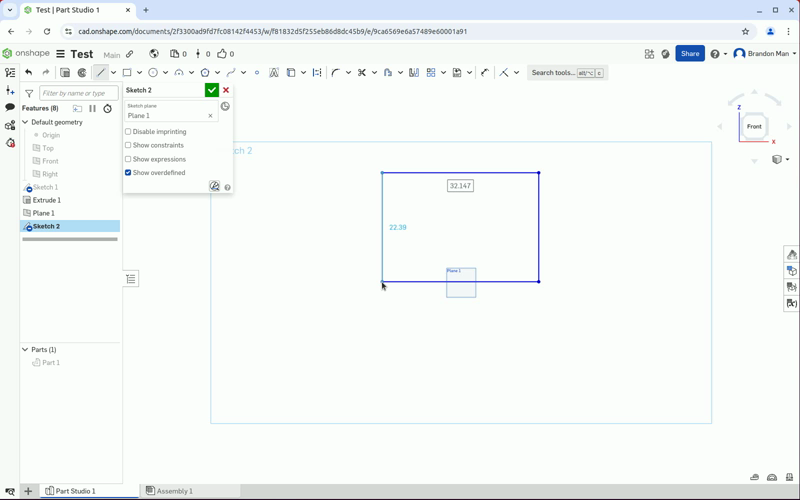
key(c)
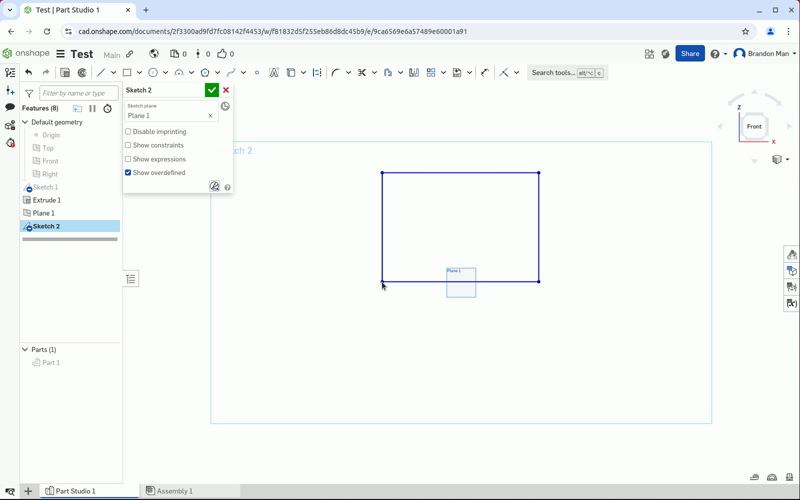
key_down(shift)
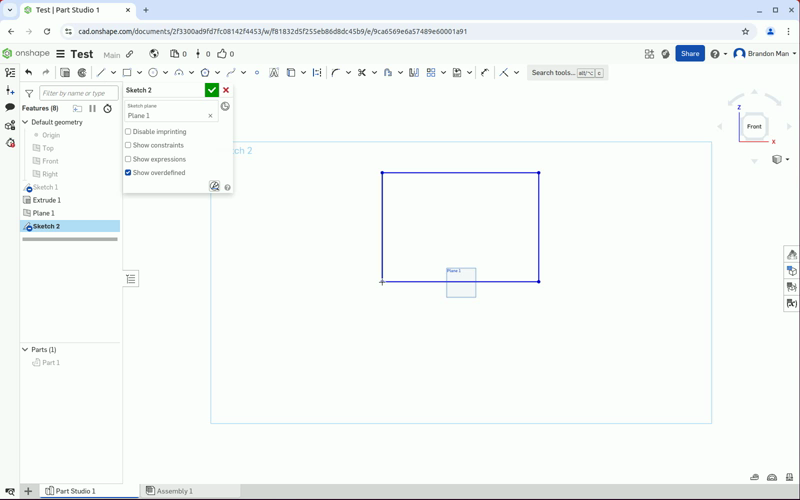
mouse_move(489, 227)
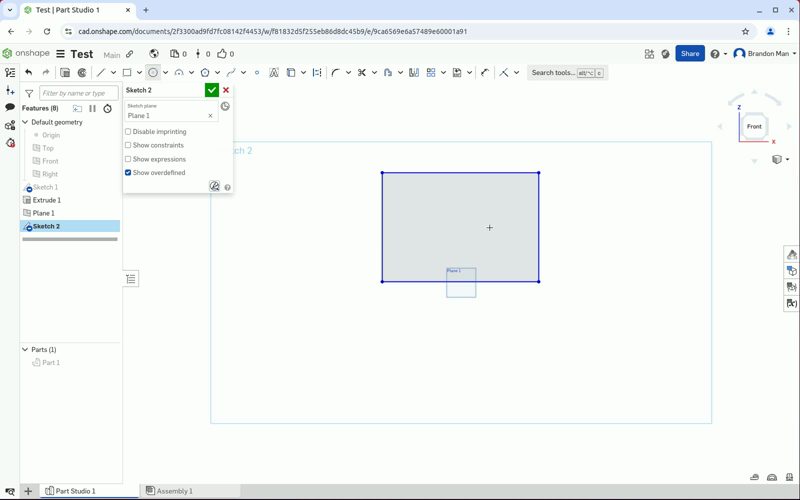
click(489, 227)
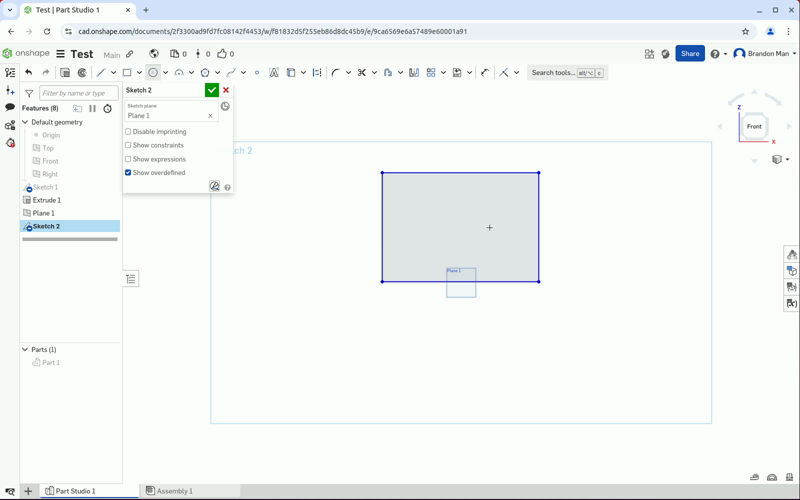
key_up(shift)
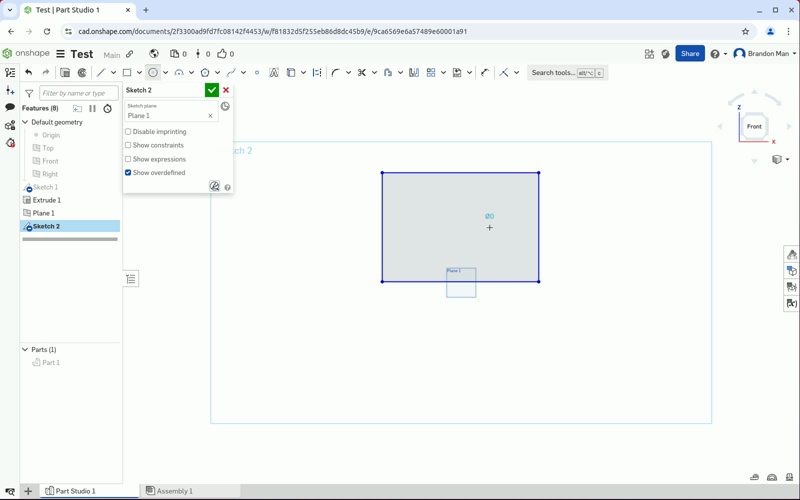
mouse_move(512, 227)
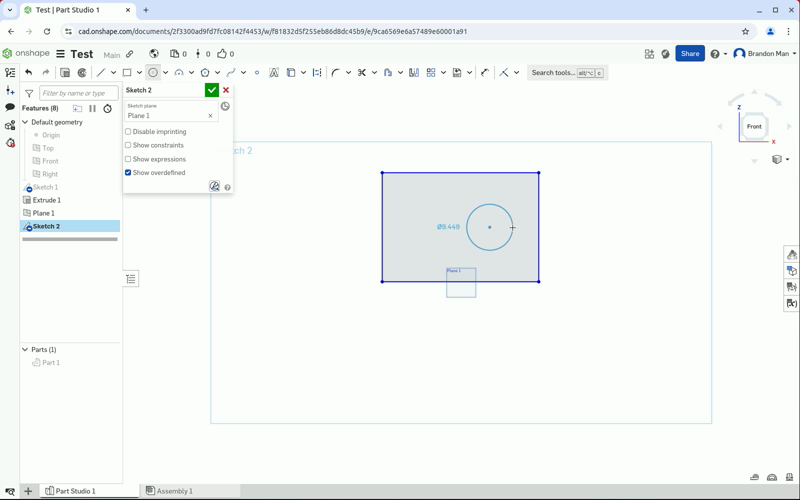
click(512, 227)
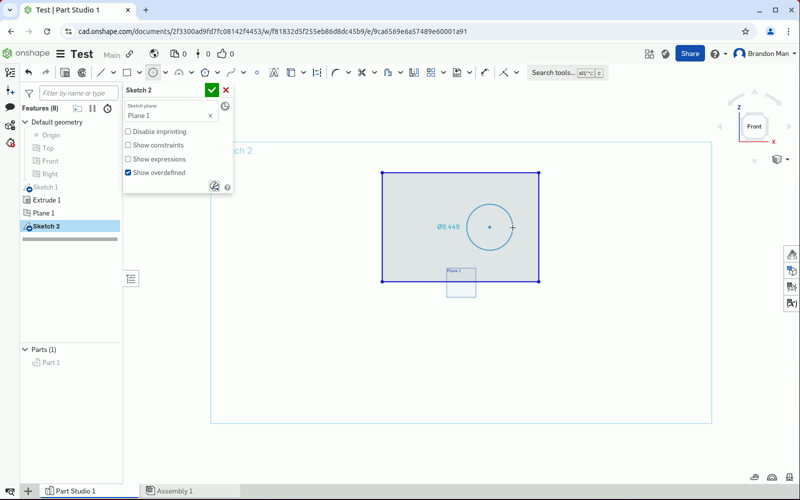
key(esc)
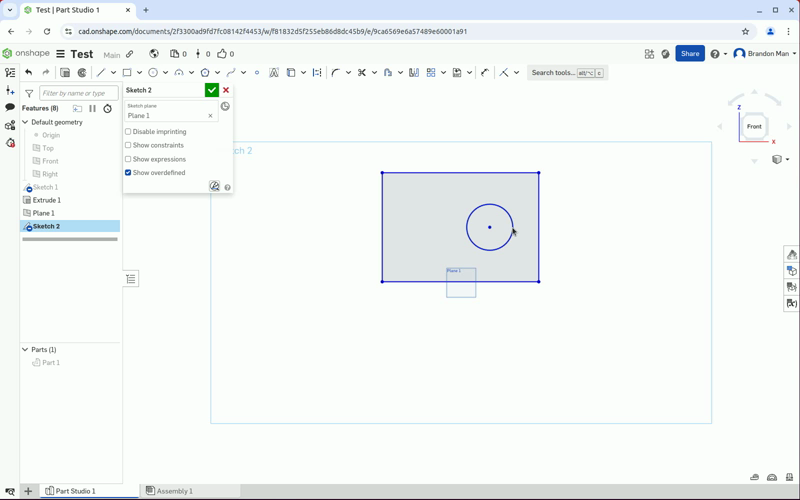
mouse_move(431, 239)
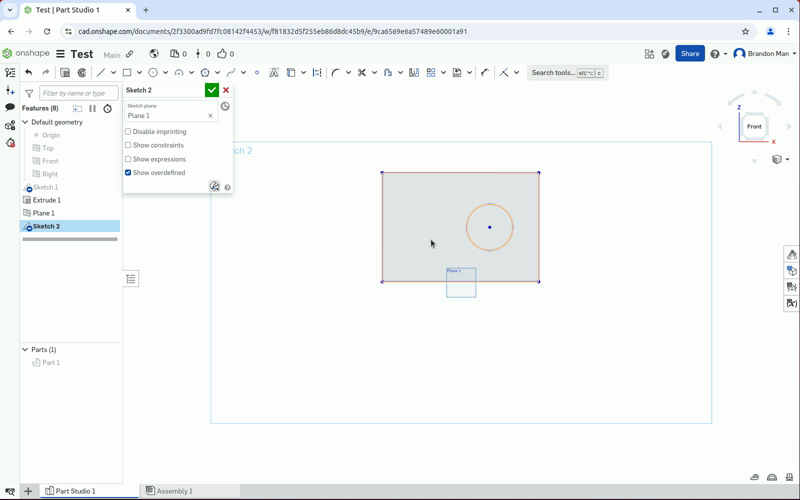
click(431, 239)
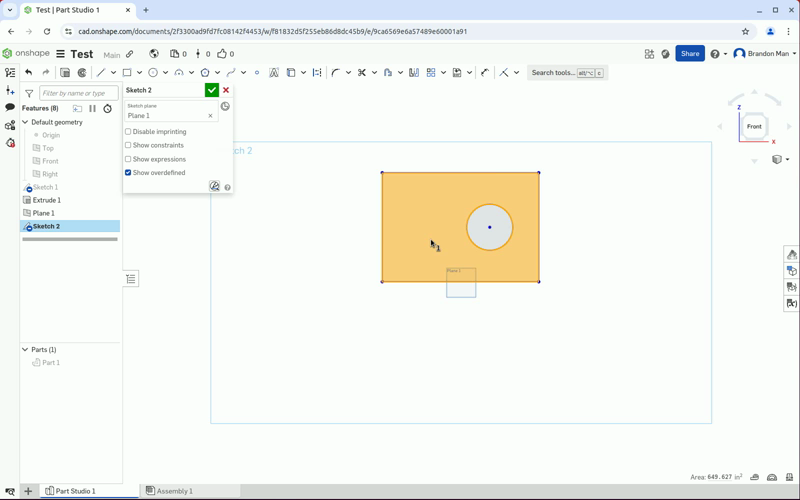
mouse_move(73, 352)
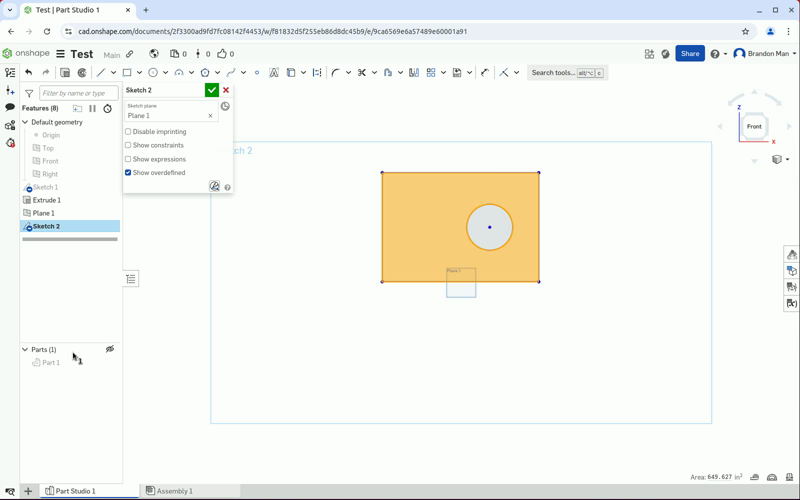
key(shift+y)
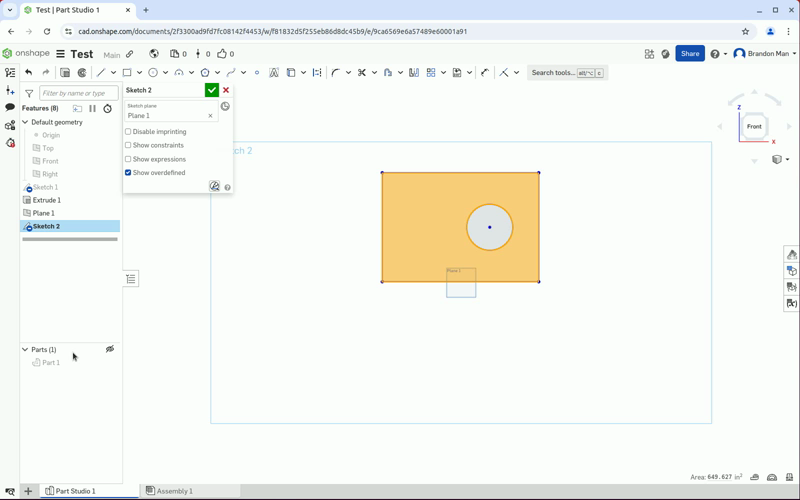
key(shift+e)
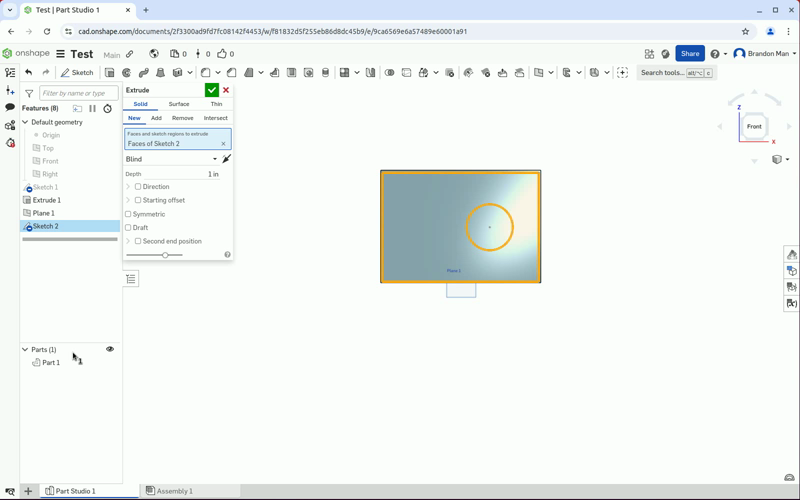
mouse_move(143, 106)
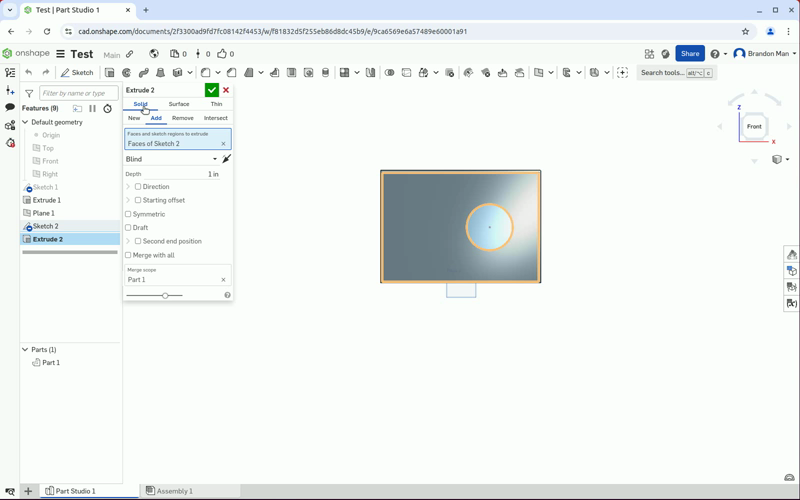
click(143, 106)
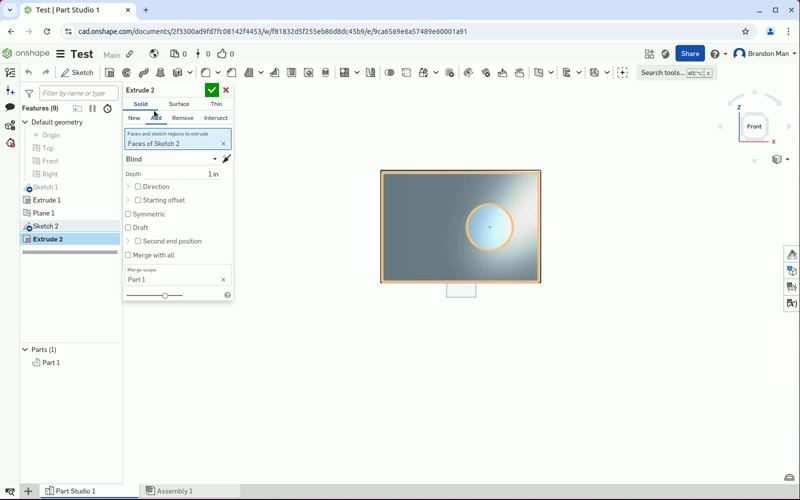
mouse_move(186, 120)
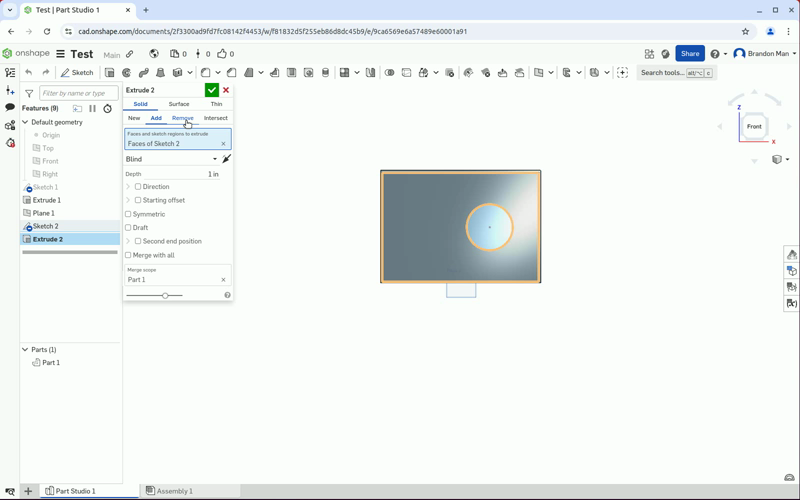
click(186, 120)
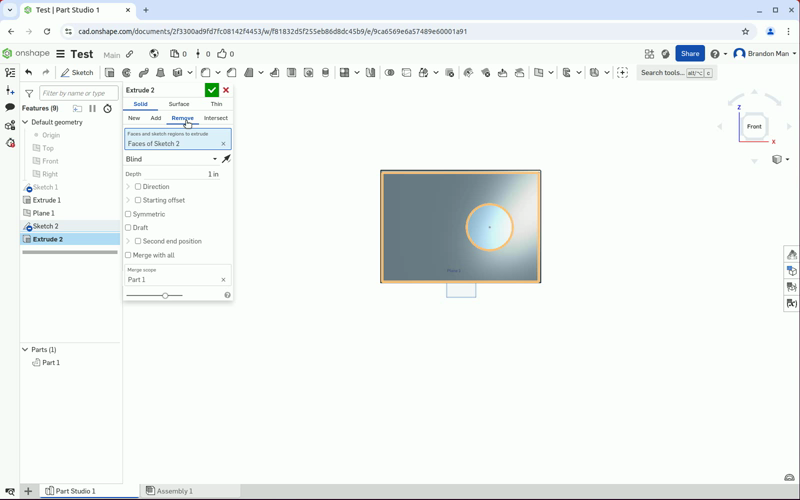
key(tab, 4)
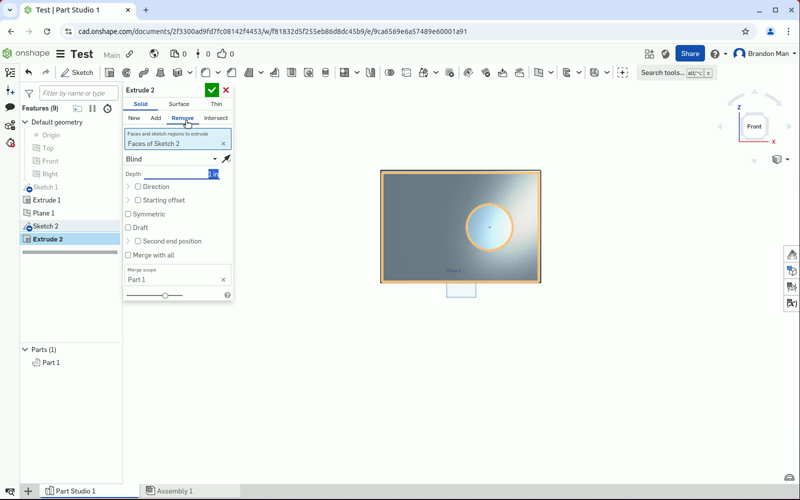
text(0.722)
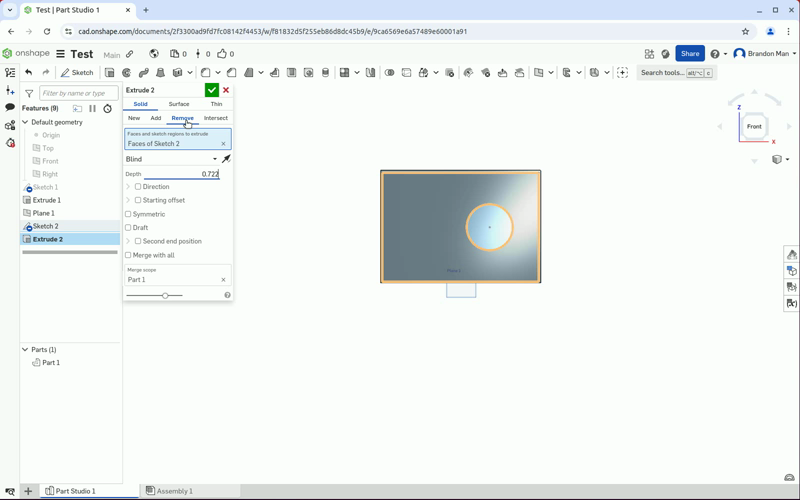
key(tab, 6)
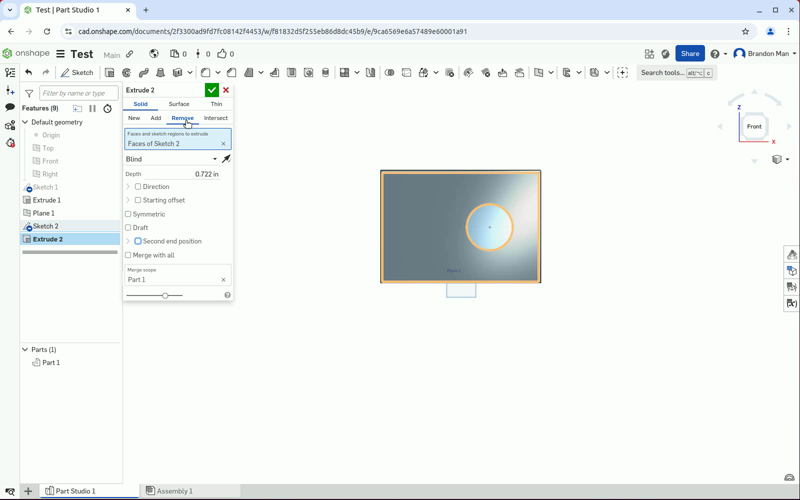
key(space)
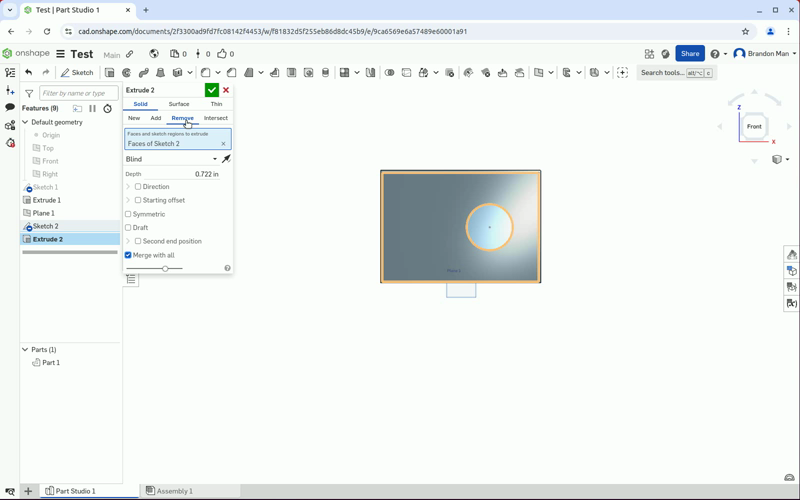
key(enter)
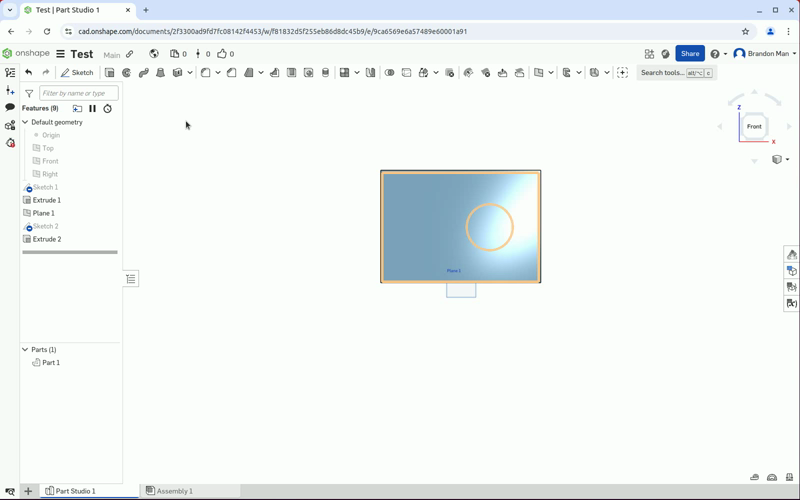
key(shift+h)
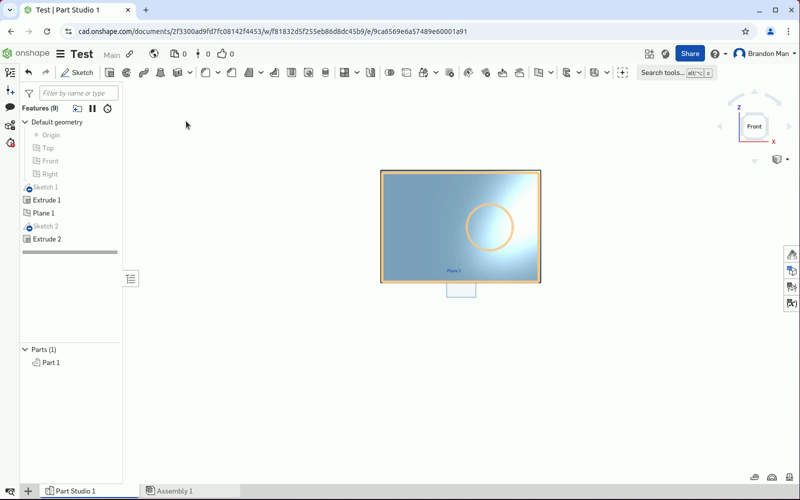
key(shift+h)
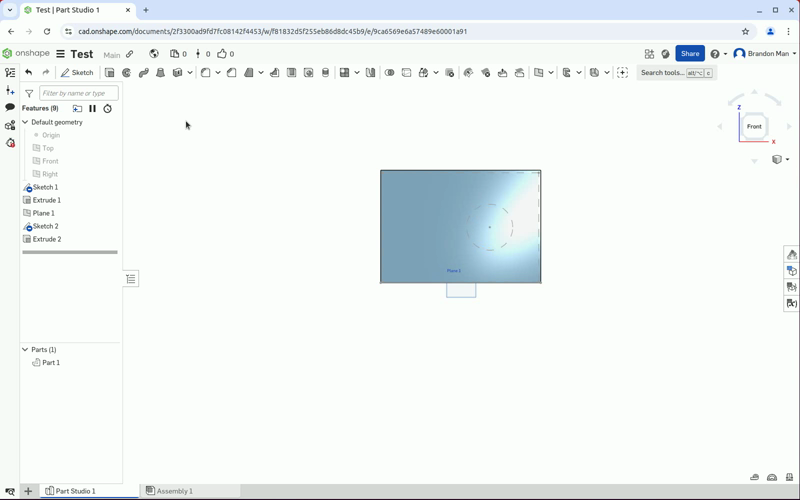
key(shift+7)
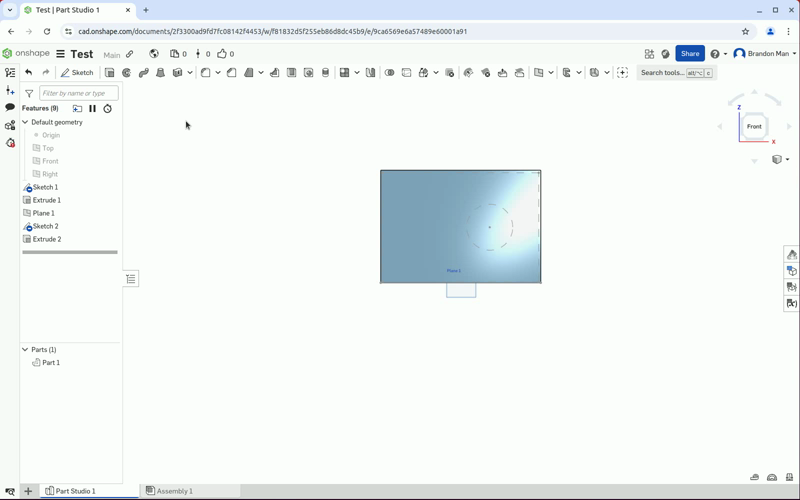
key(left, 2)
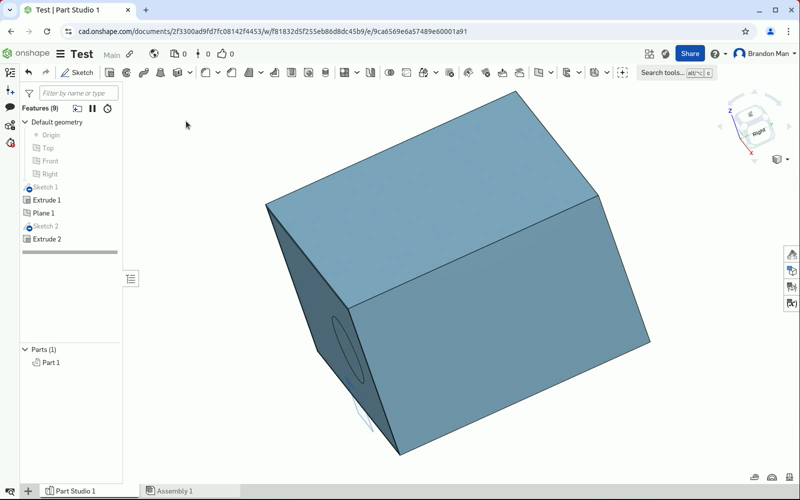
key(down, 2)
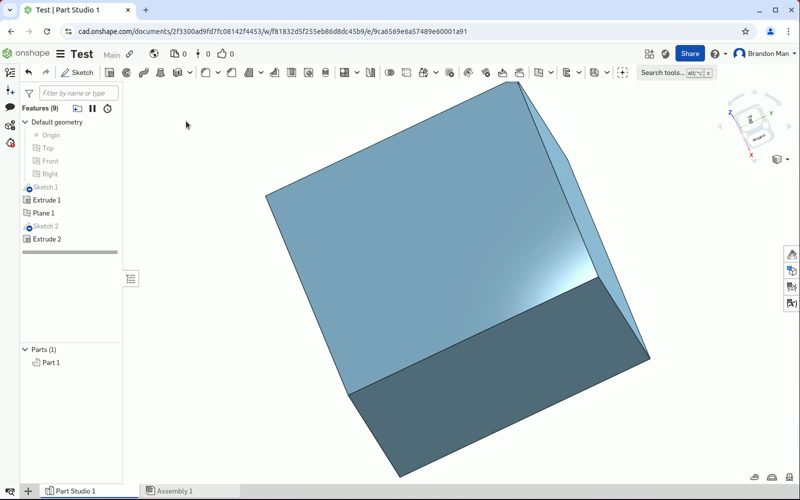
key(up, 2)
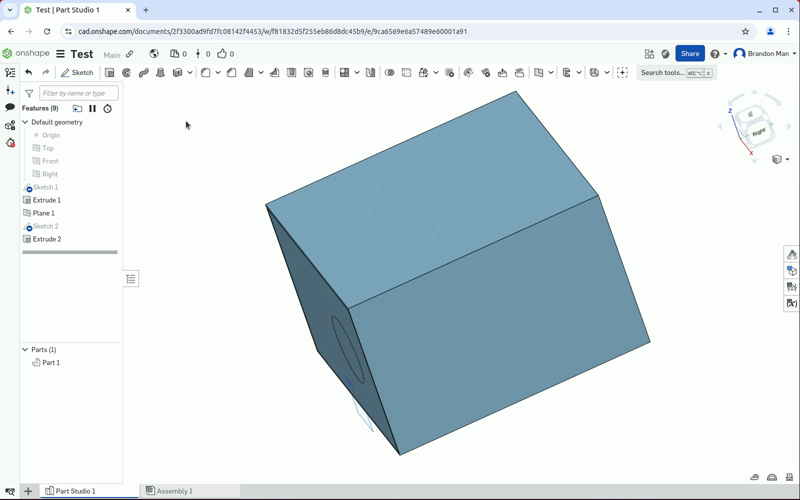
key(right, 2)
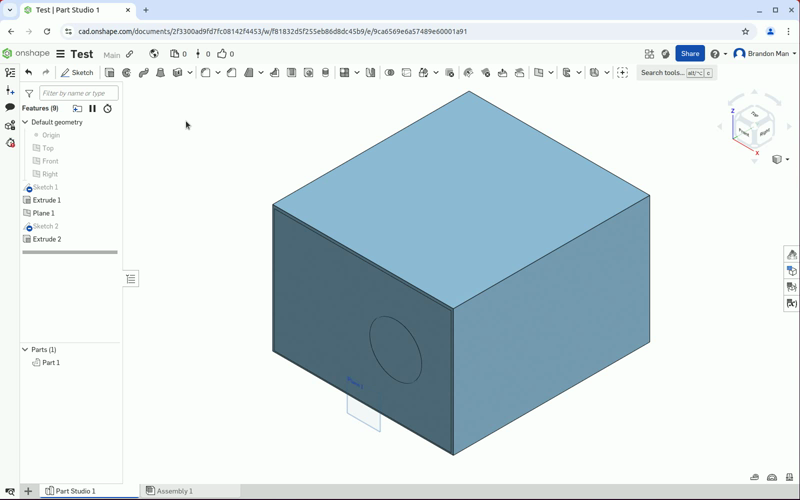
mouse_move(73, 189)
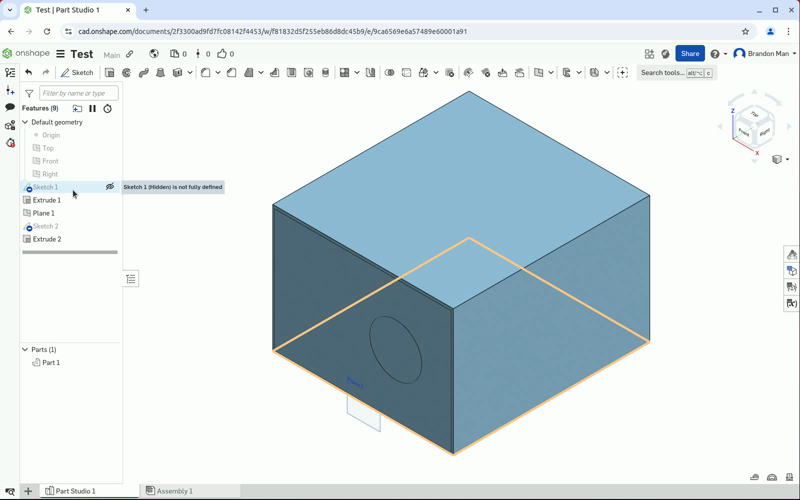
click(73, 189)